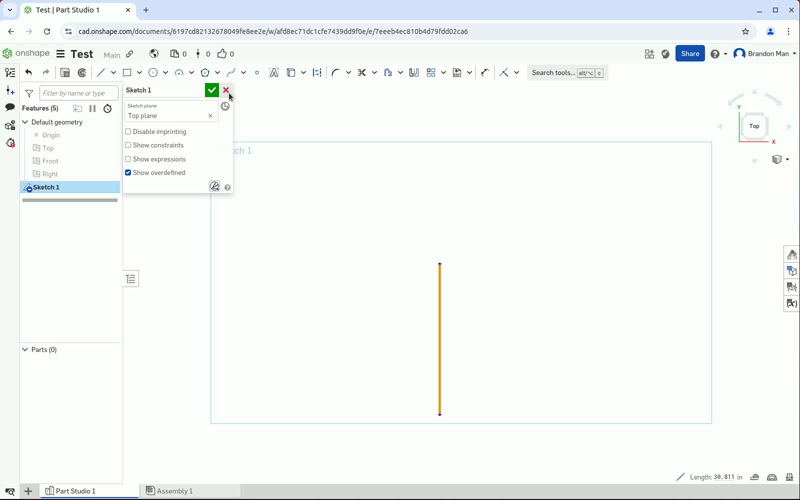
key(shift+h)
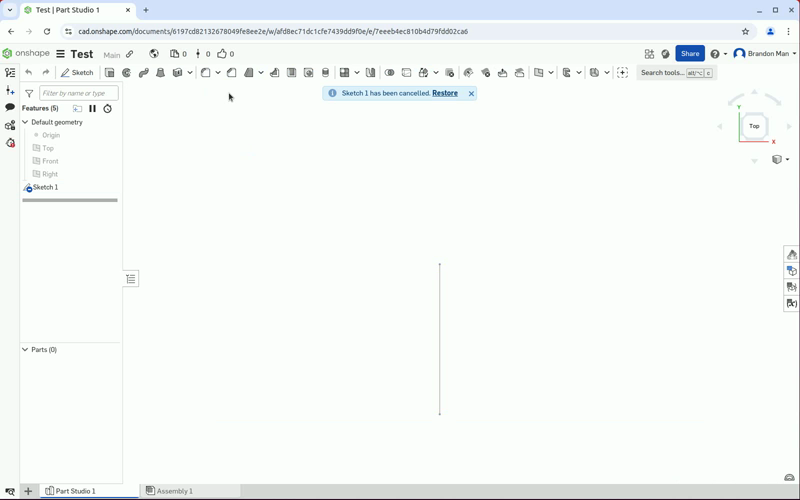
key(shift+s)
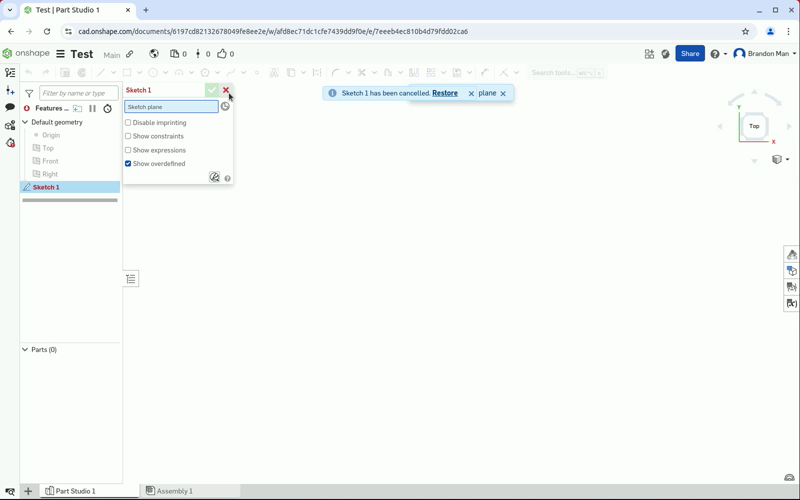
mouse_move(73, 150)
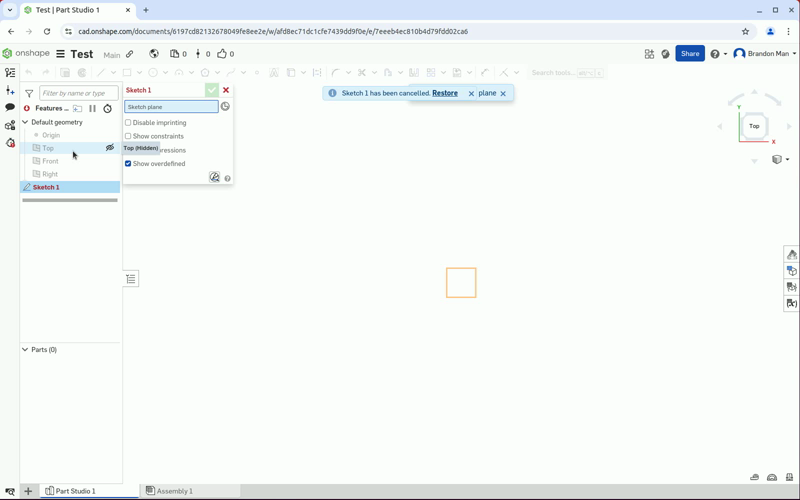
click(73, 150)
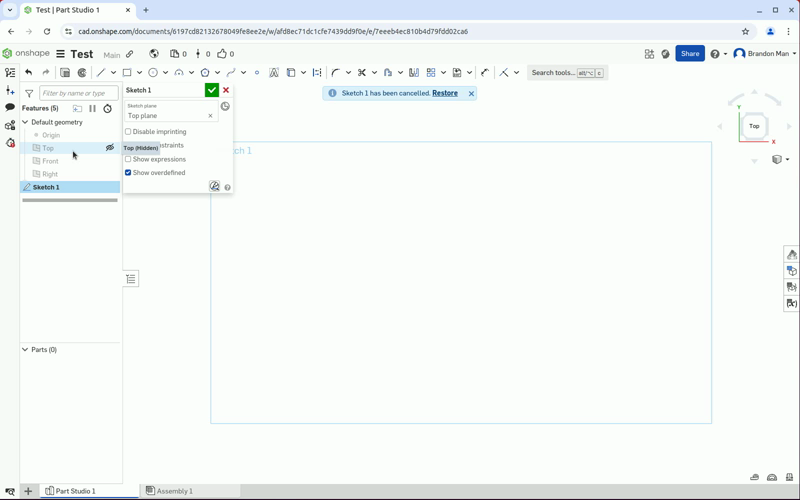
mouse_move(73, 352)
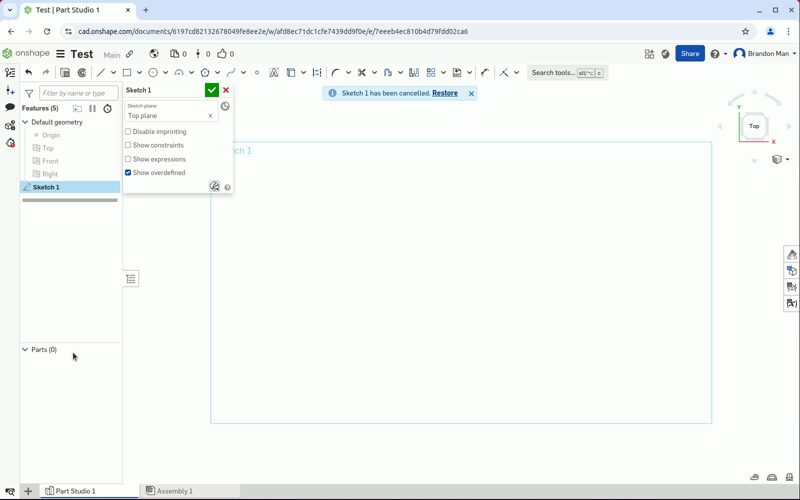
key(y)
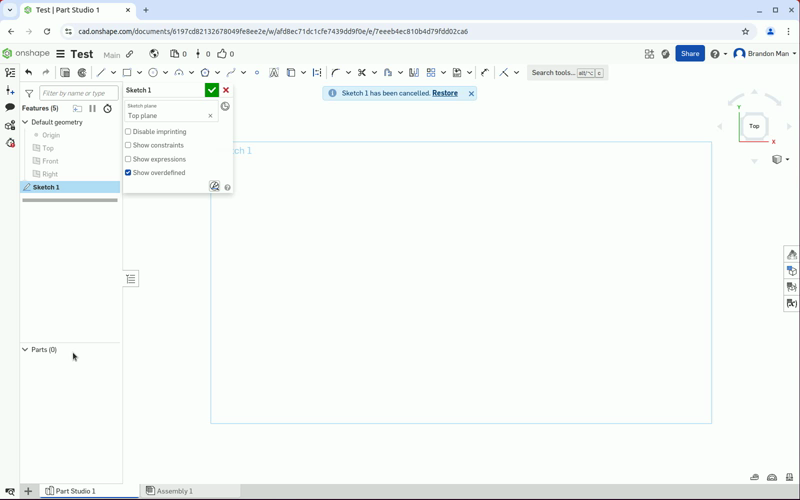
key(l)
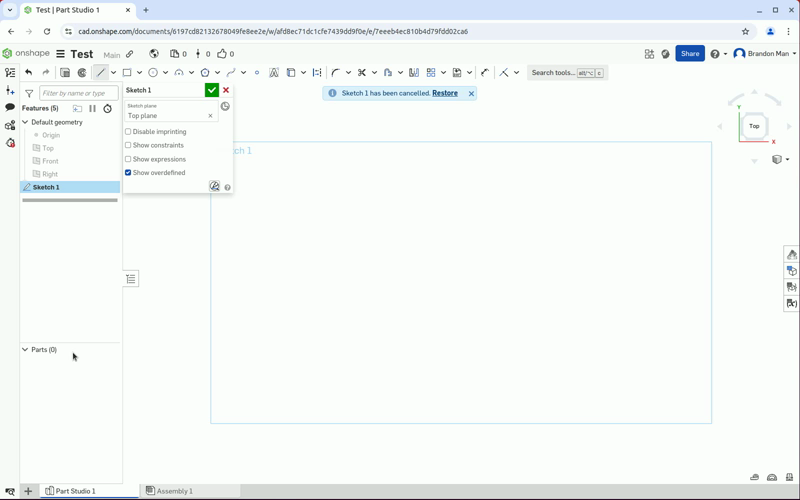
key_down(shift)
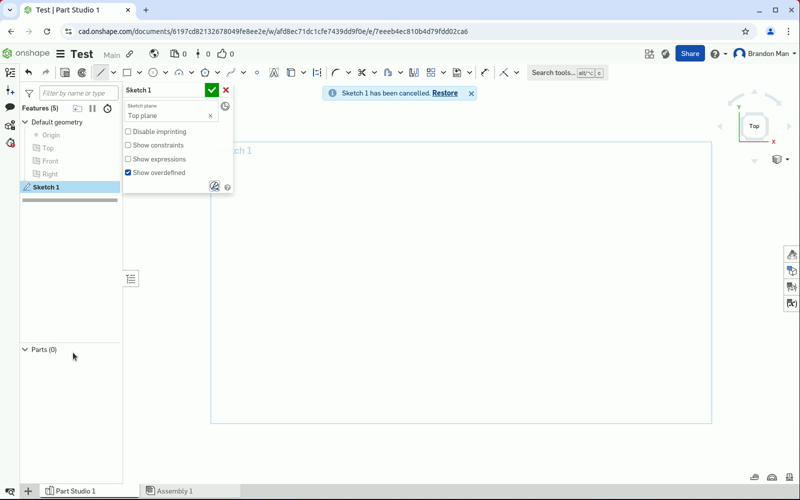
mouse_move(416, 282)
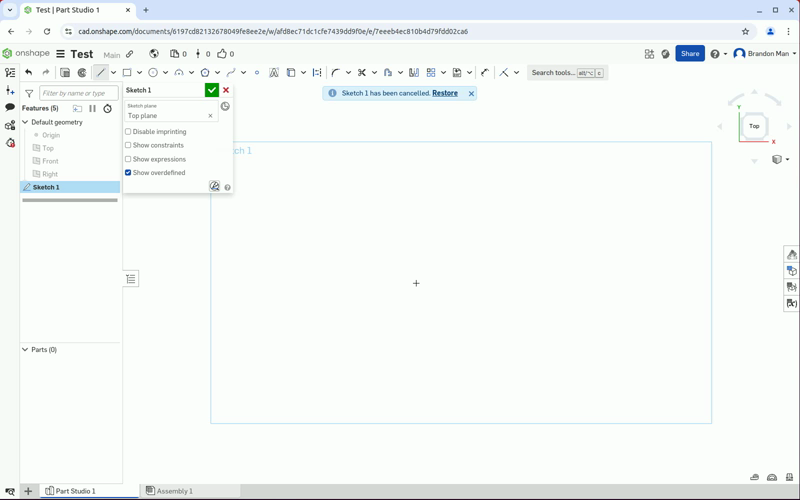
click(416, 282)
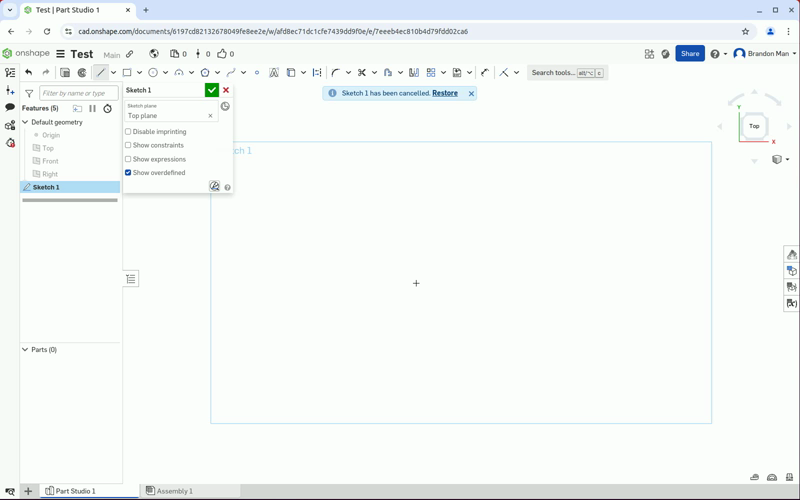
key_up(shift)
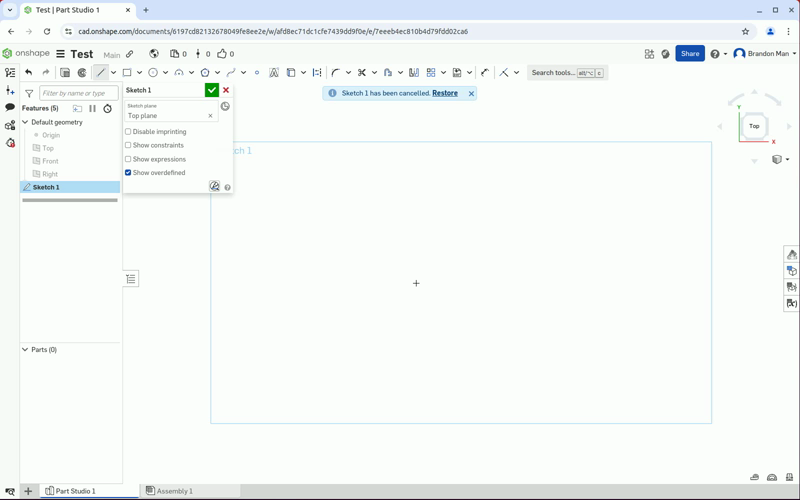
key_down(shift)
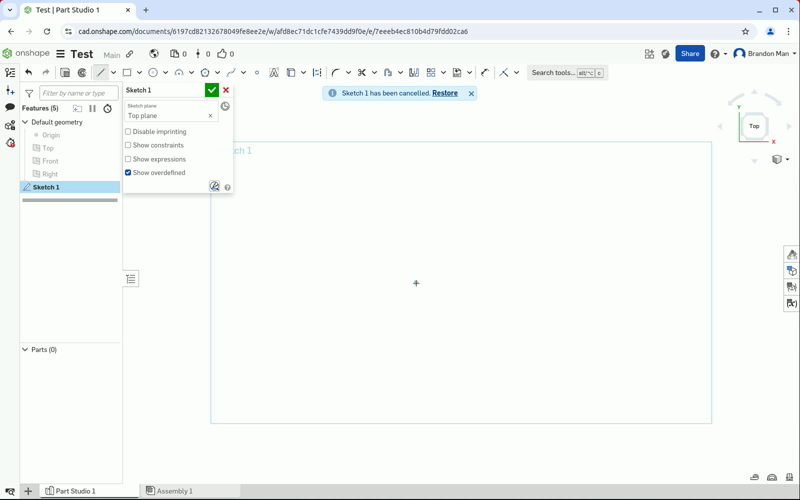
mouse_move(446, 282)
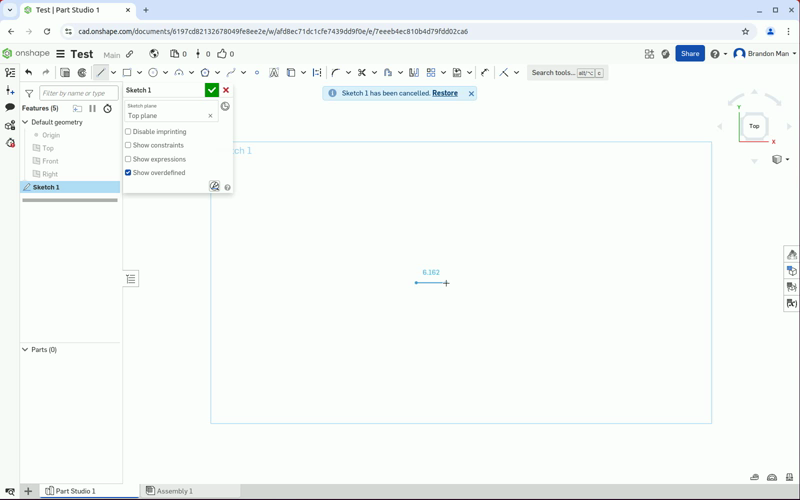
mouse_move(439, 282)
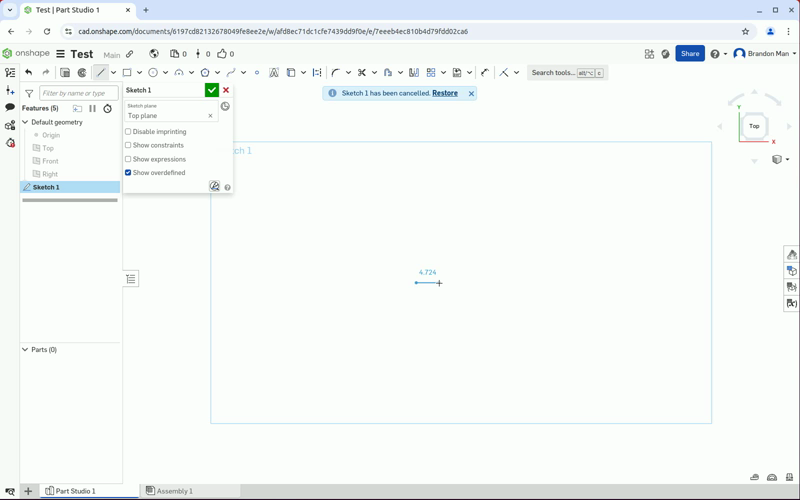
click(439, 282)
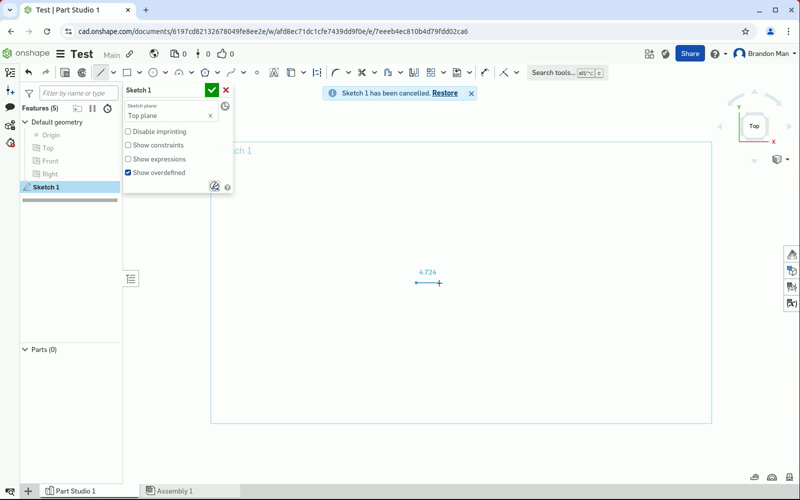
key_up(shift)
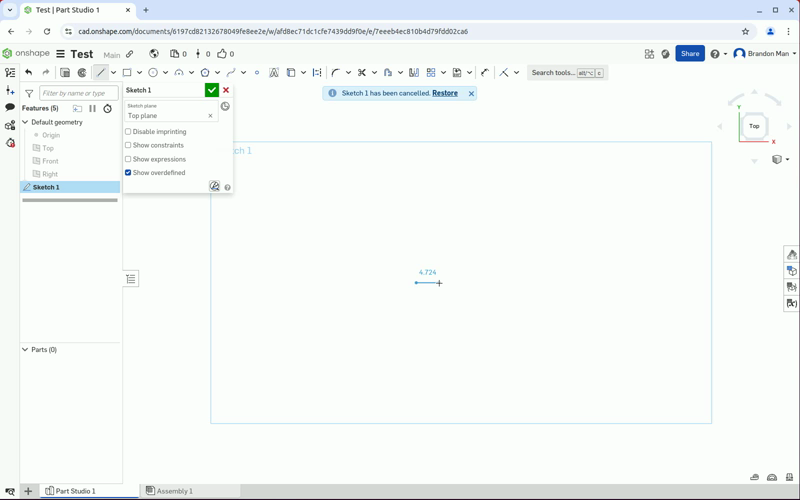
key_down(shift)
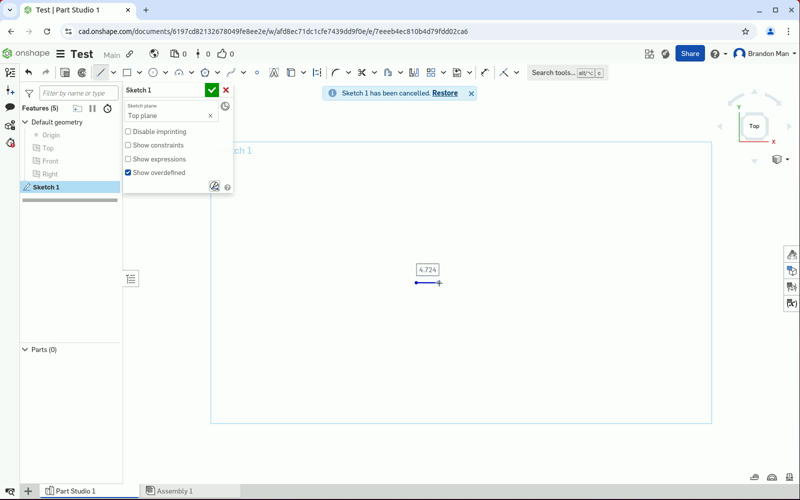
mouse_move(469, 282)
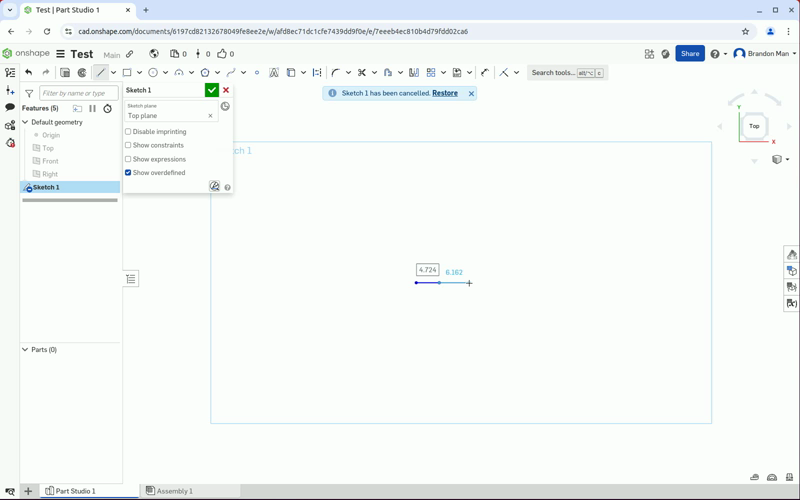
mouse_move(461, 282)
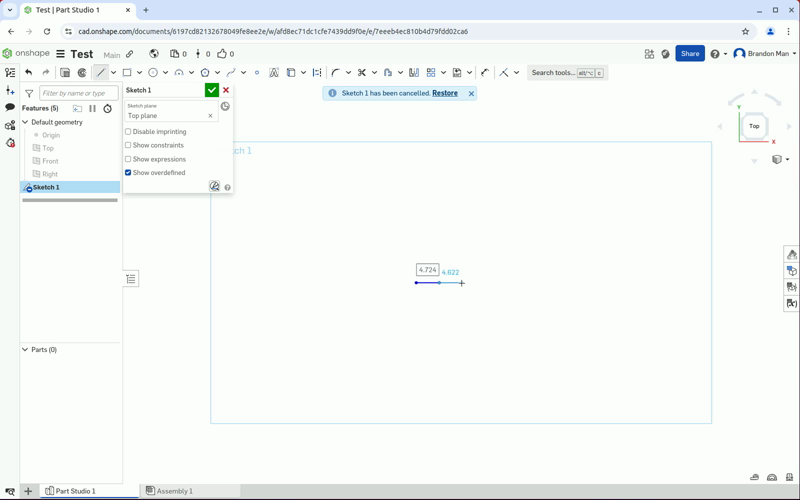
click(461, 282)
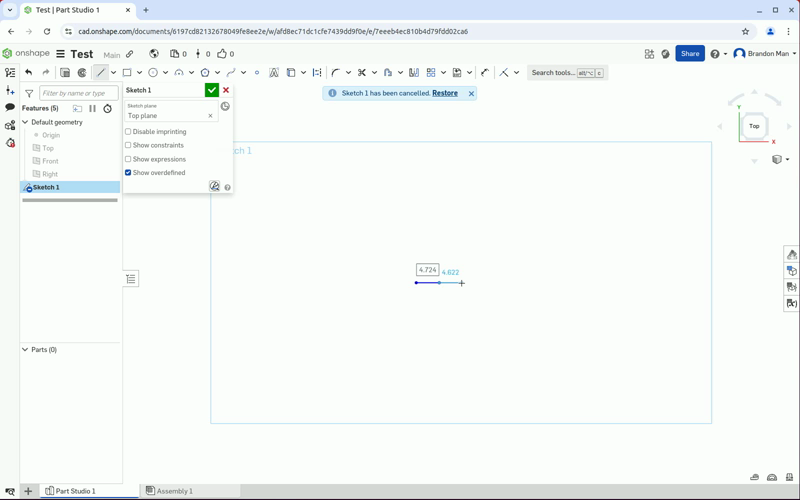
key_up(shift)
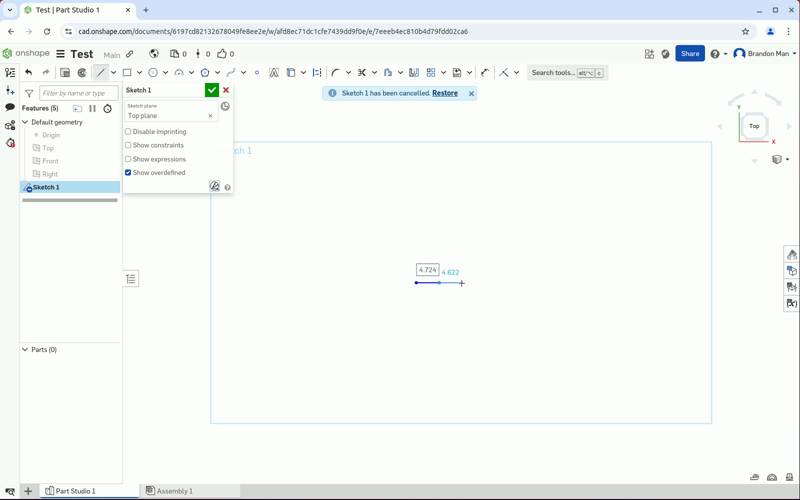
key_down(shift)
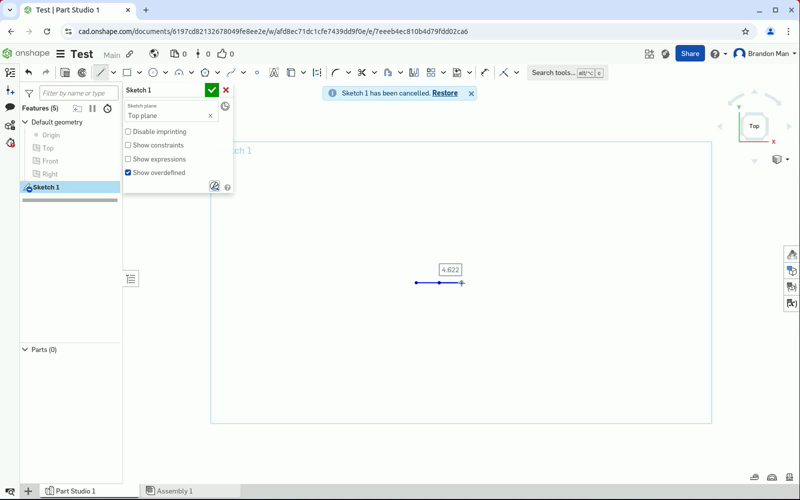
mouse_move(492, 282)
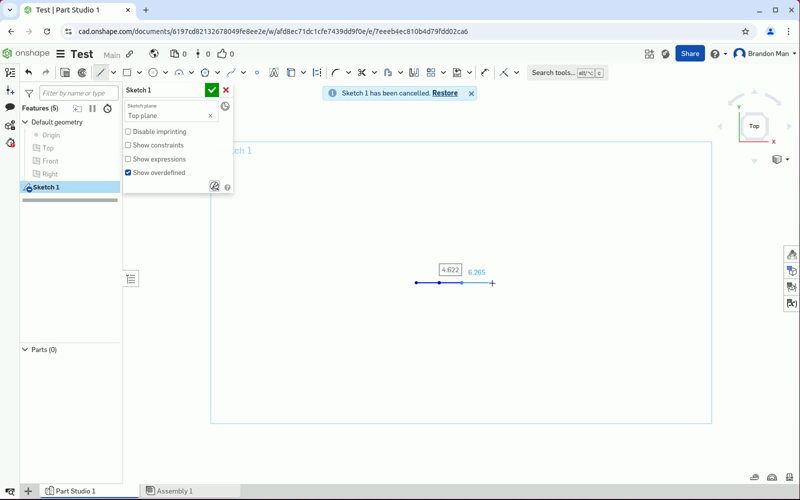
mouse_move(483, 282)
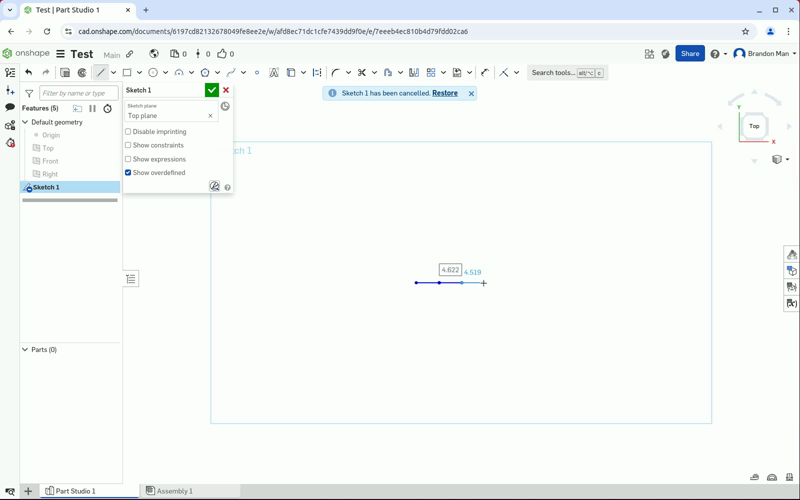
click(483, 282)
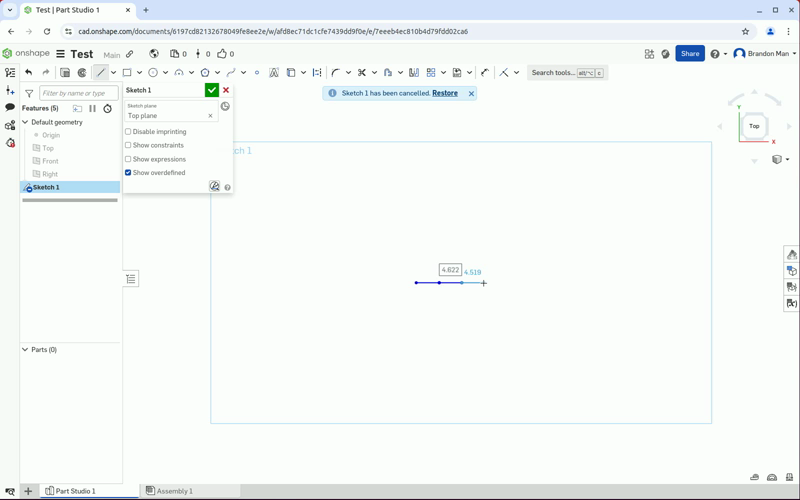
key_up(shift)
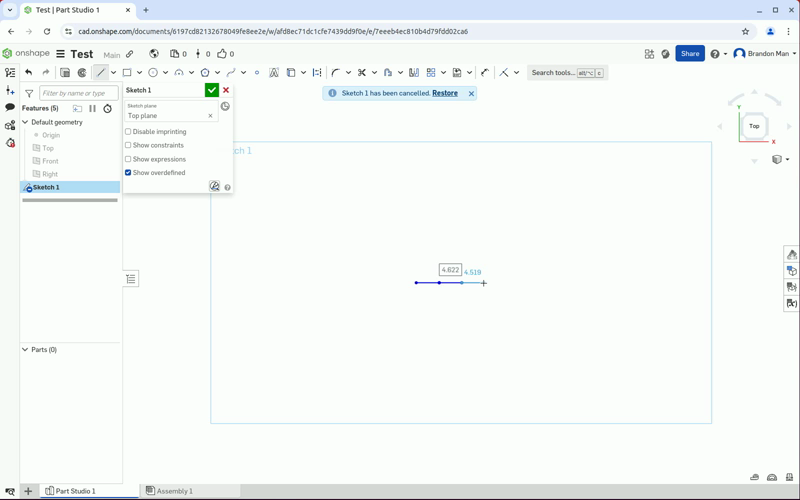
key_down(shift)
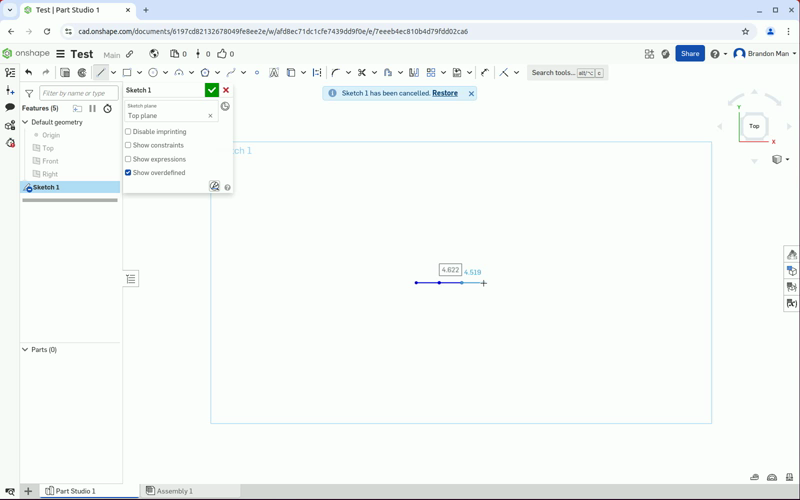
mouse_move(513, 282)
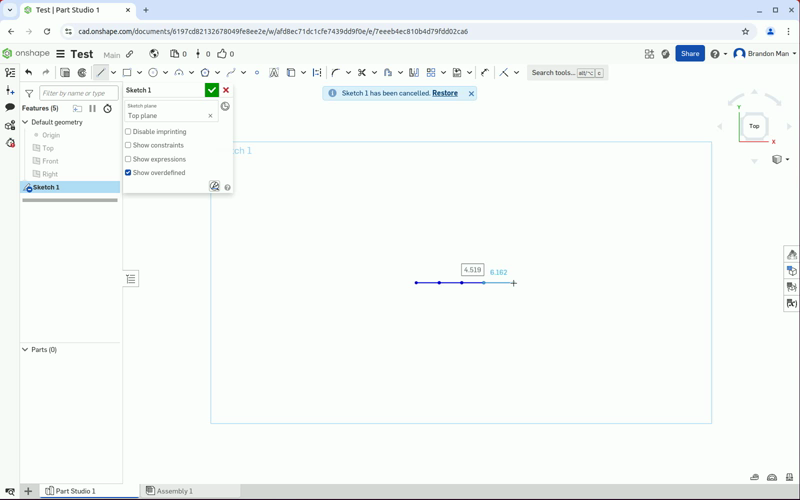
mouse_move(506, 282)
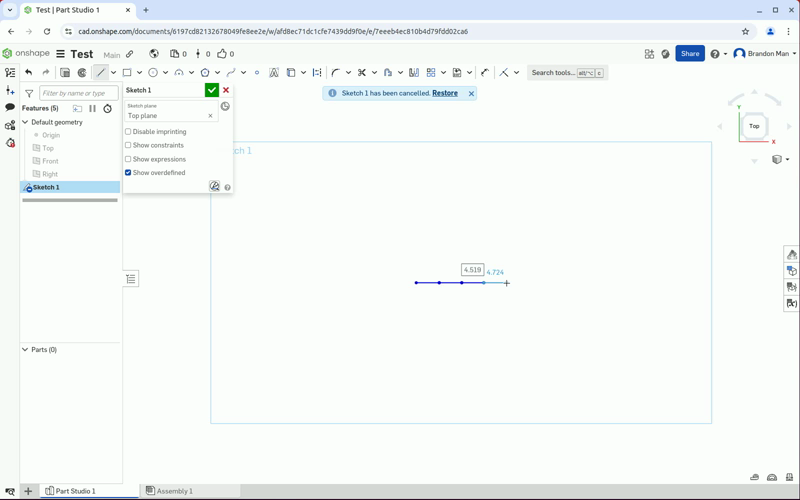
click(506, 282)
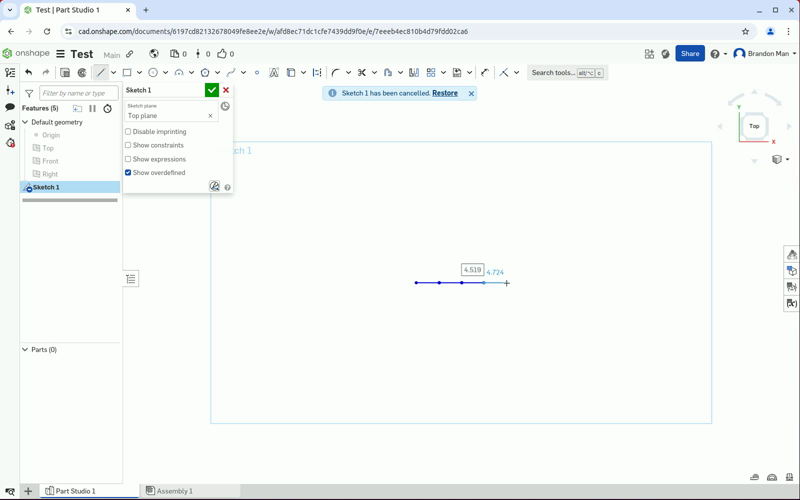
key_up(shift)
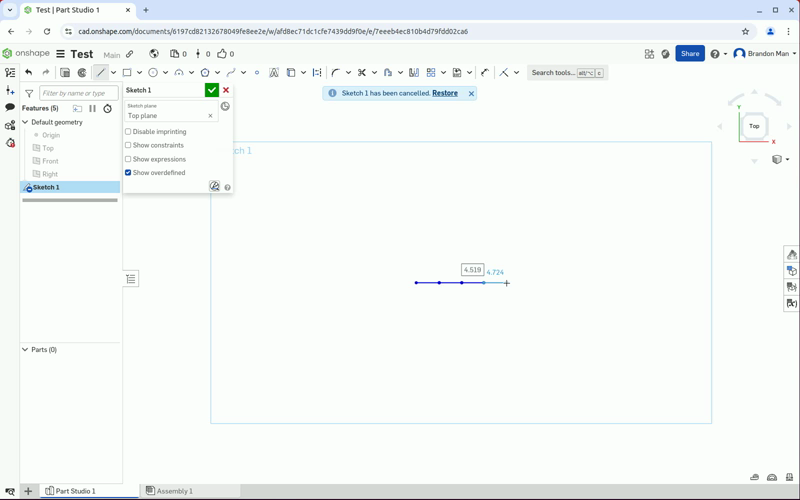
key_down(shift)
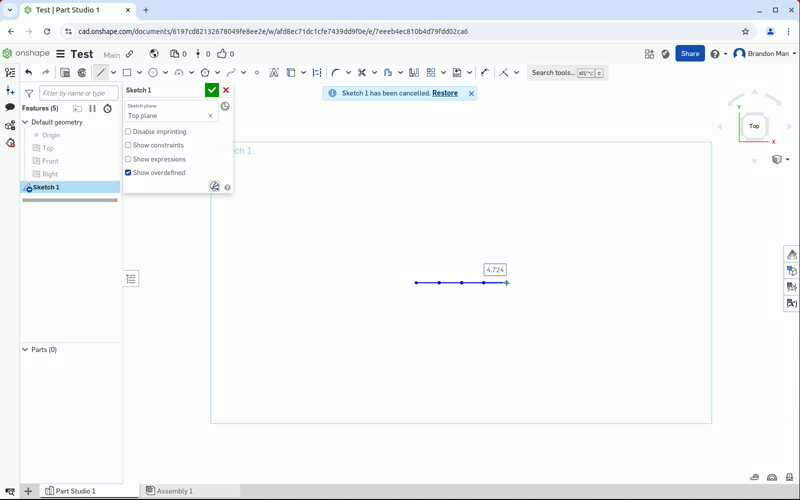
mouse_move(536, 282)
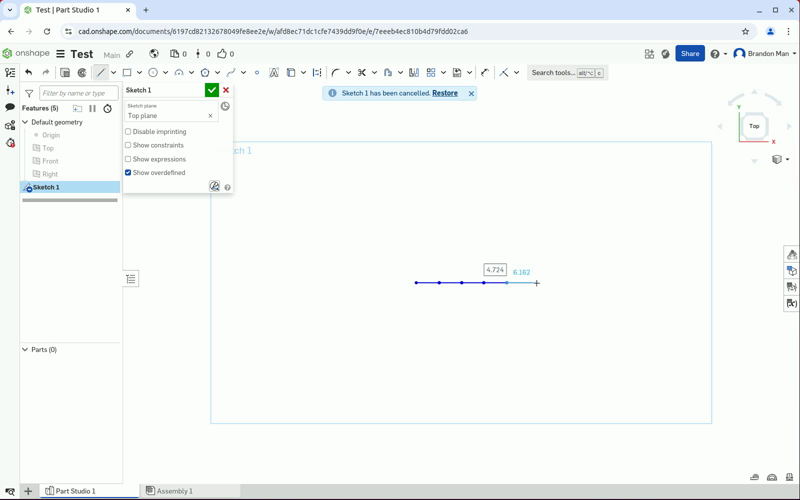
mouse_move(506, 237)
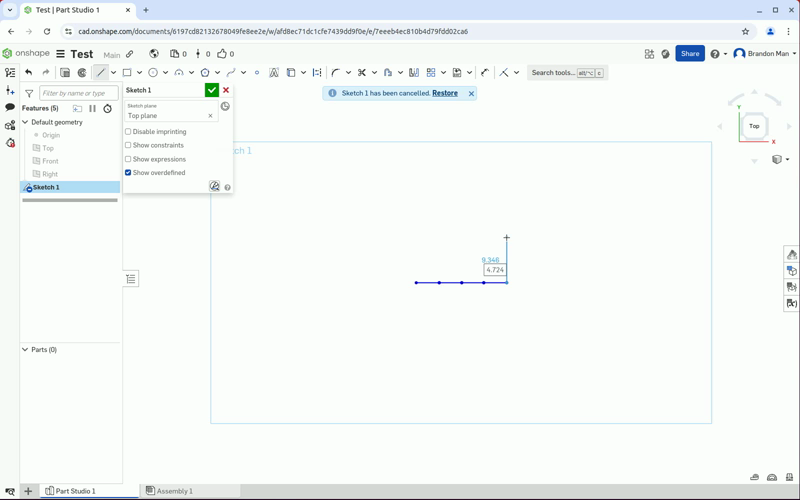
click(506, 237)
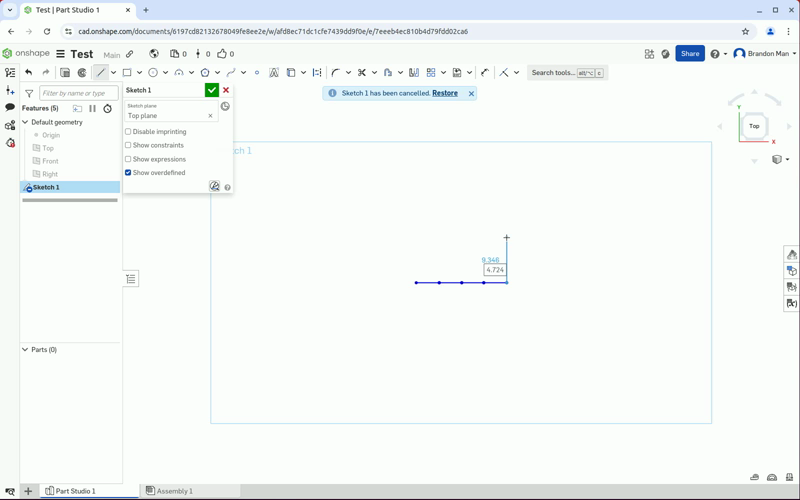
key_up(shift)
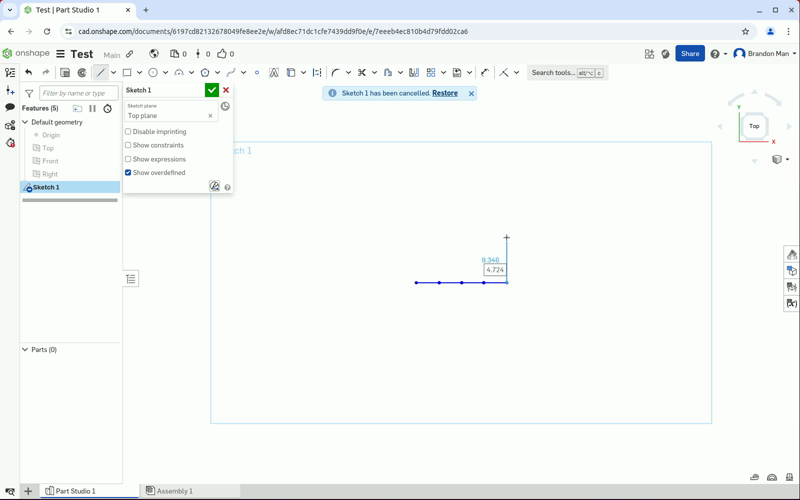
key_down(shift)
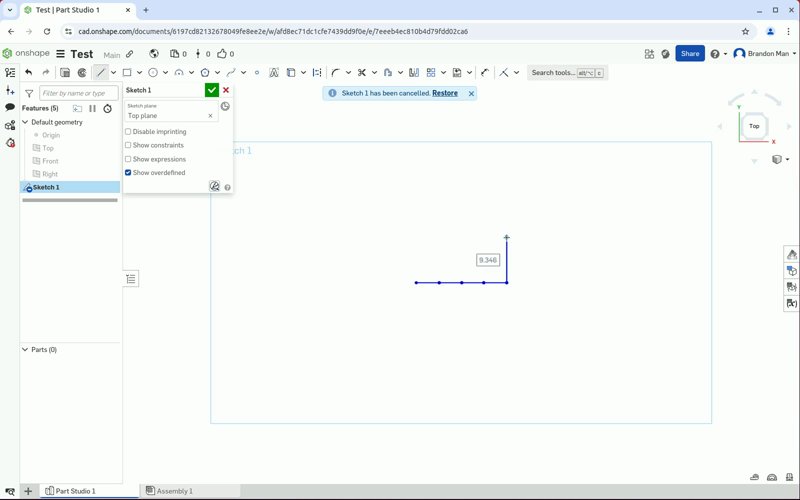
mouse_move(416, 237)
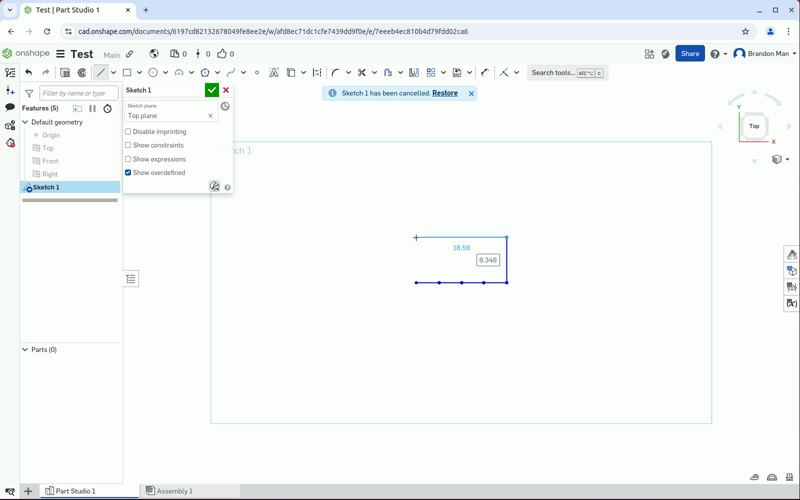
click(416, 237)
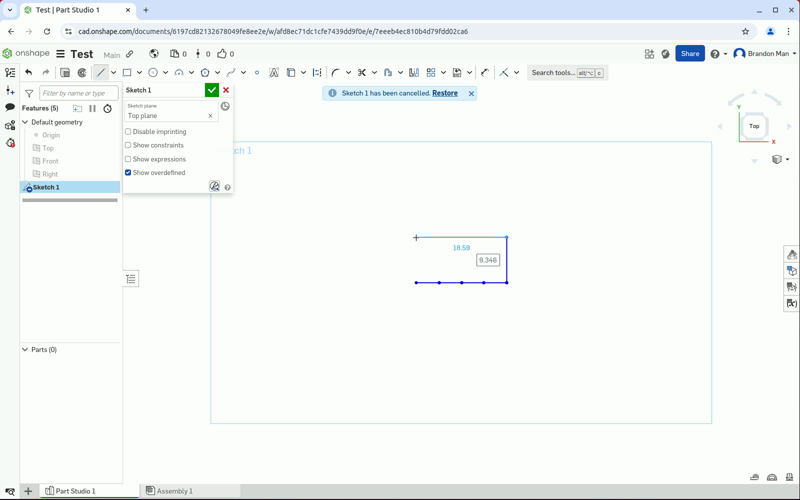
key_up(shift)
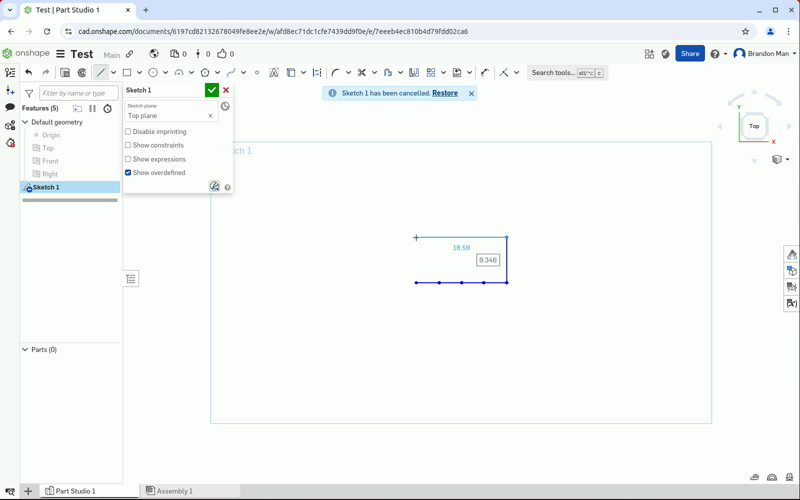
mouse_move(446, 237)
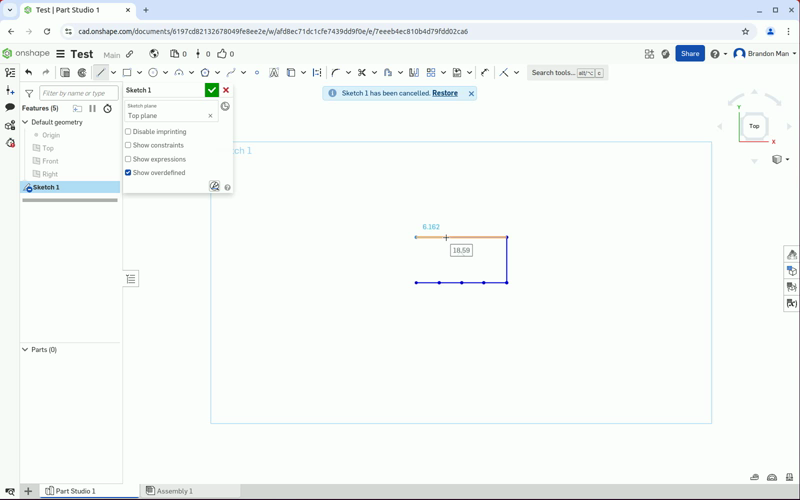
key_down(shift)
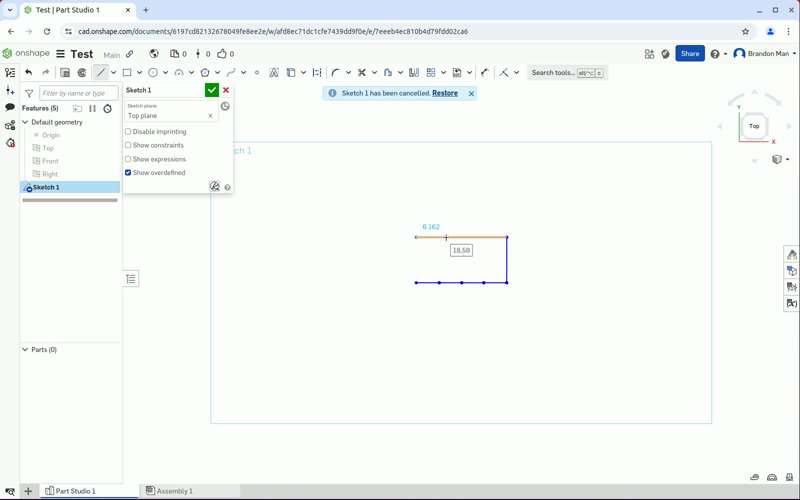
mouse_move(416, 282)
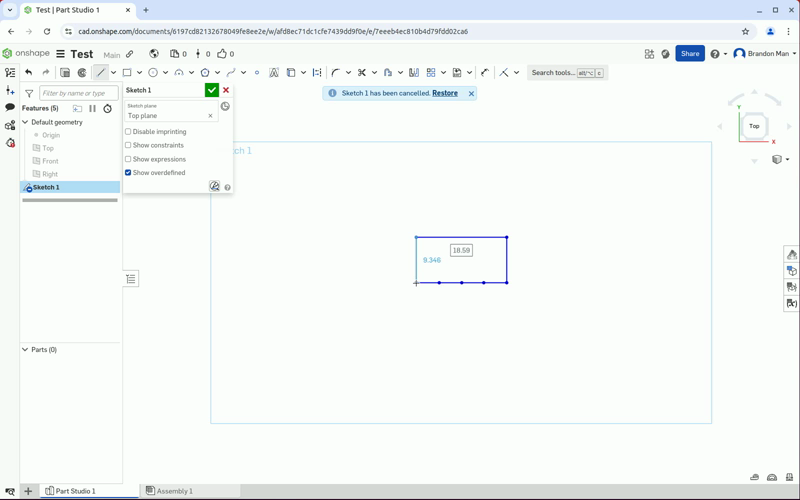
key_up(shift)
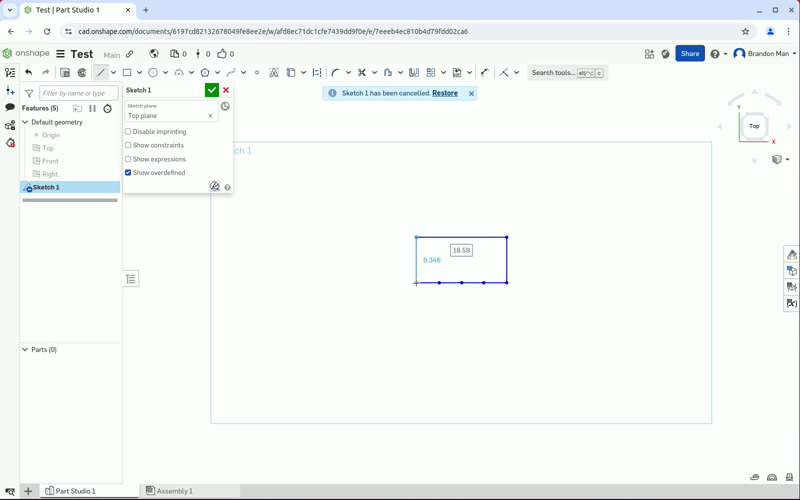
click(416, 282)
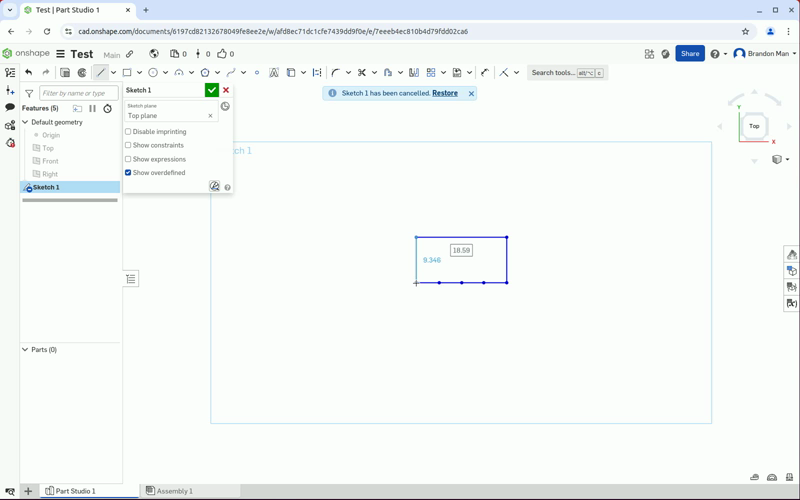
key(esc)
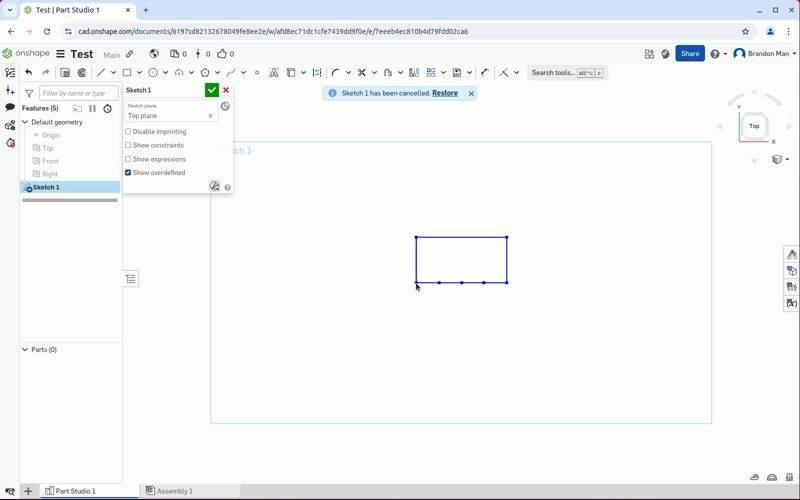
mouse_move(438, 252)
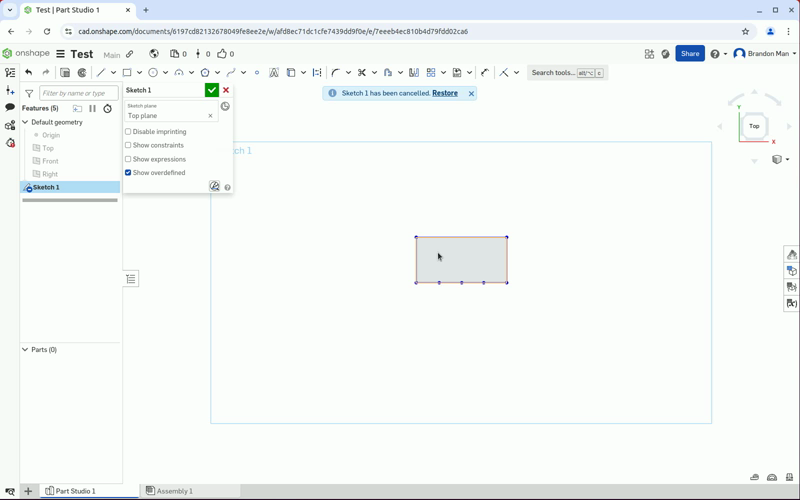
click(438, 252)
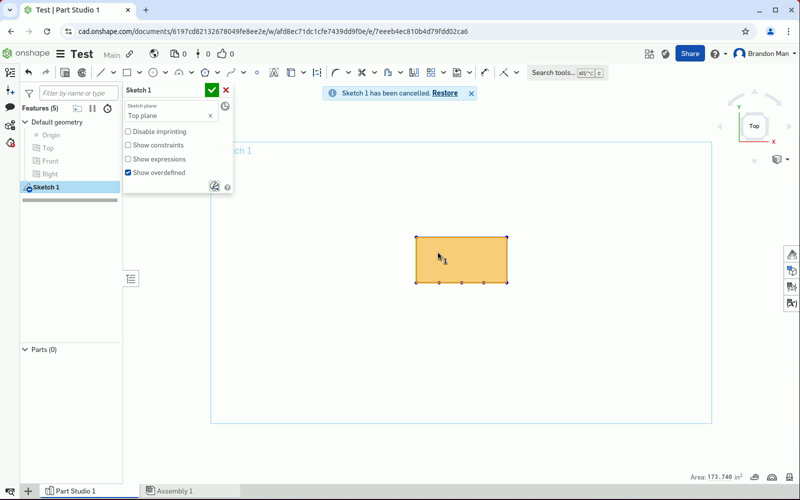
mouse_move(73, 352)
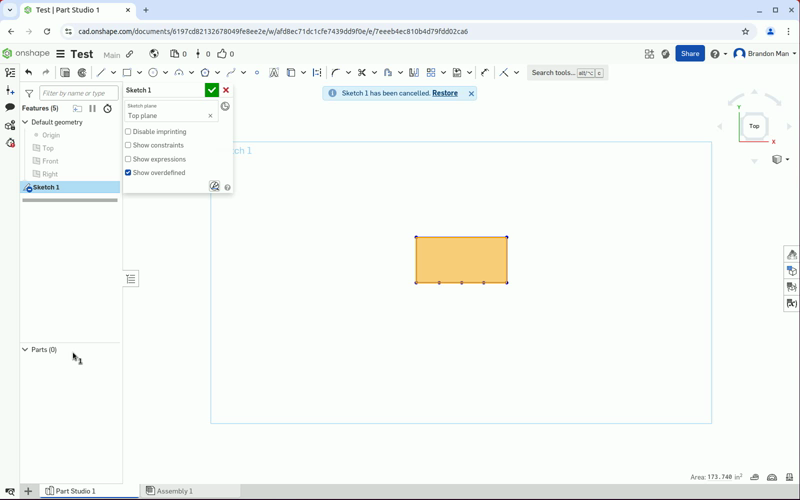
key(shift+y)
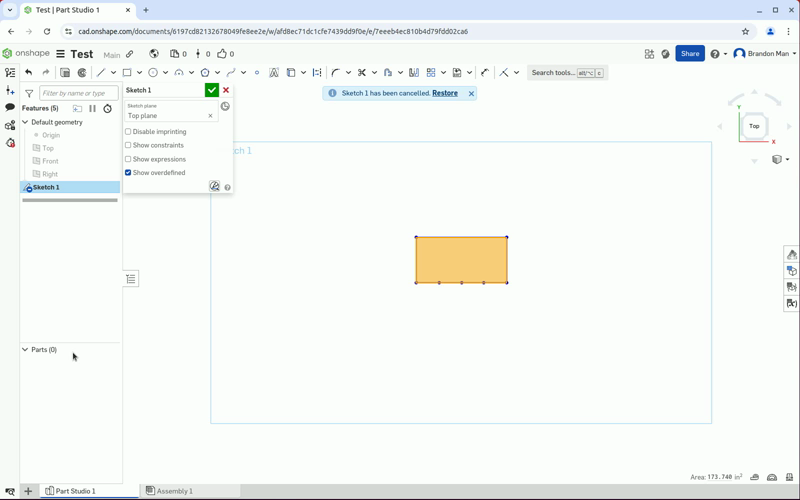
key(shift+e)
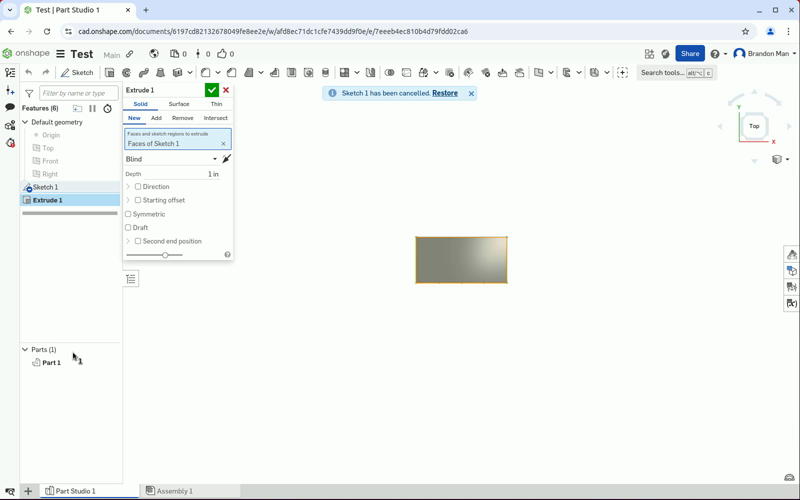
mouse_move(143, 106)
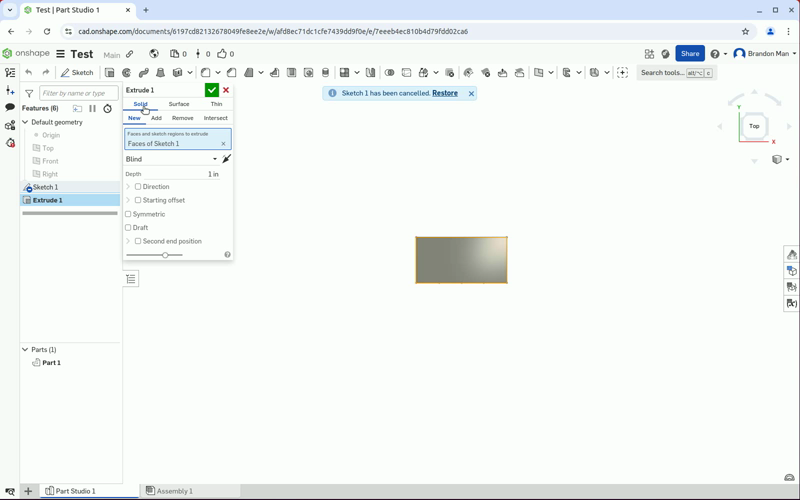
click(143, 106)
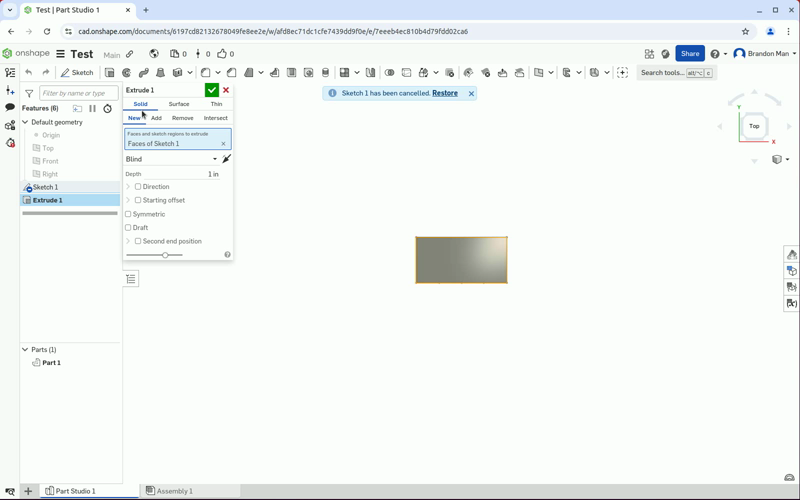
mouse_move(137, 120)
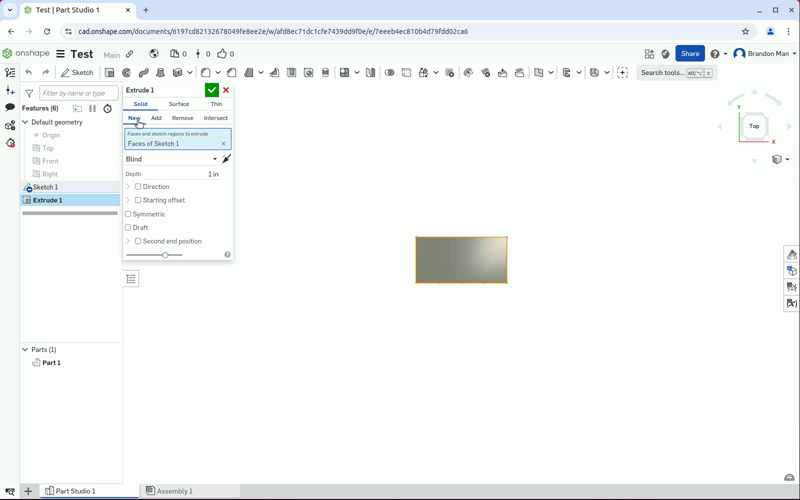
click(137, 120)
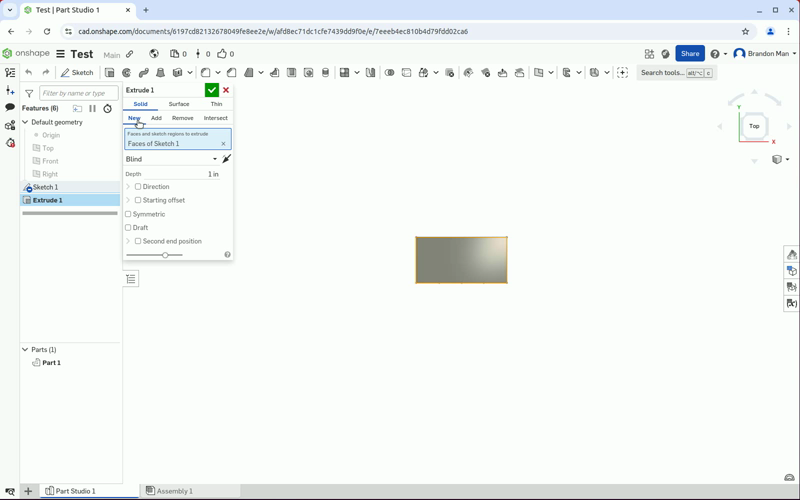
key(tab, 4)
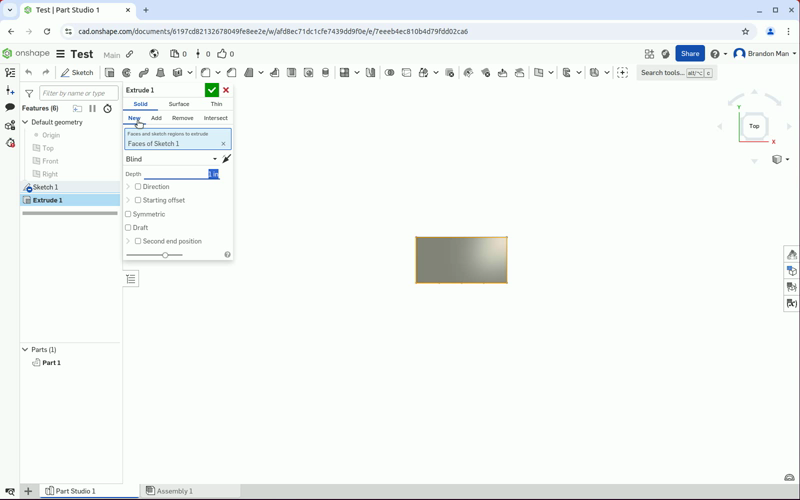
text(23.108)
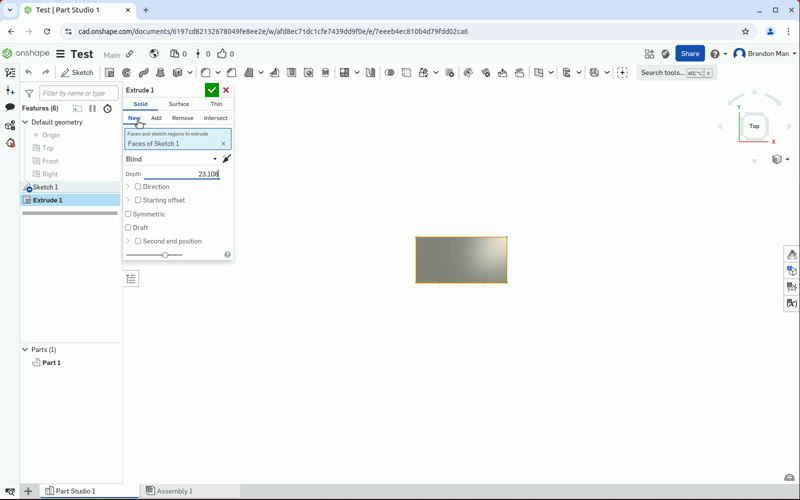
key(enter)
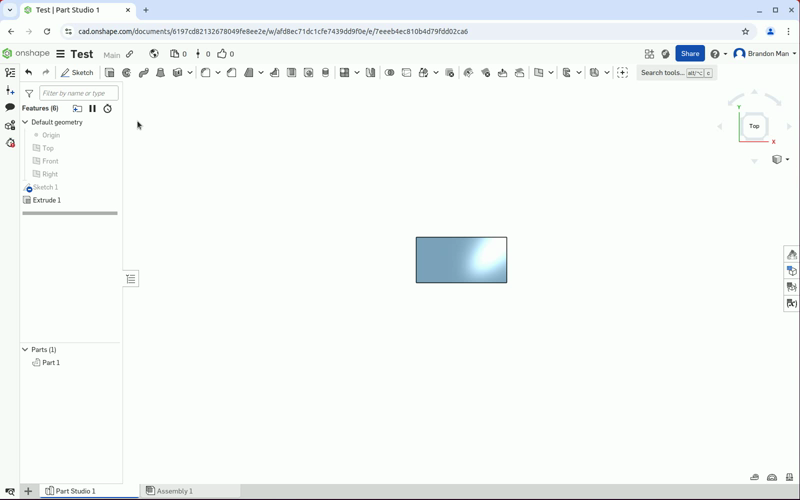
key(shift+h)
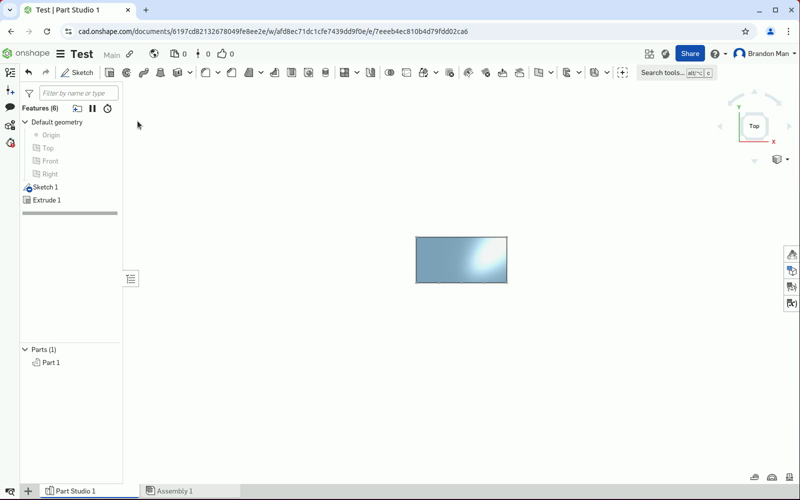
key(shift+h)
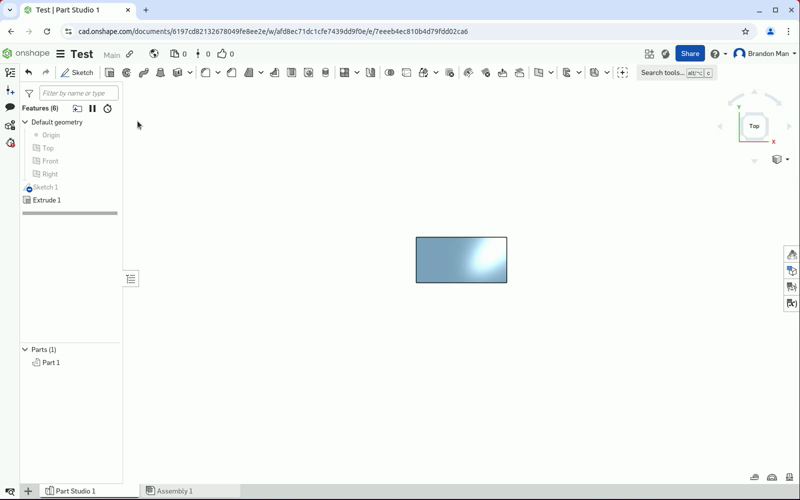
mouse_move(73, 189)
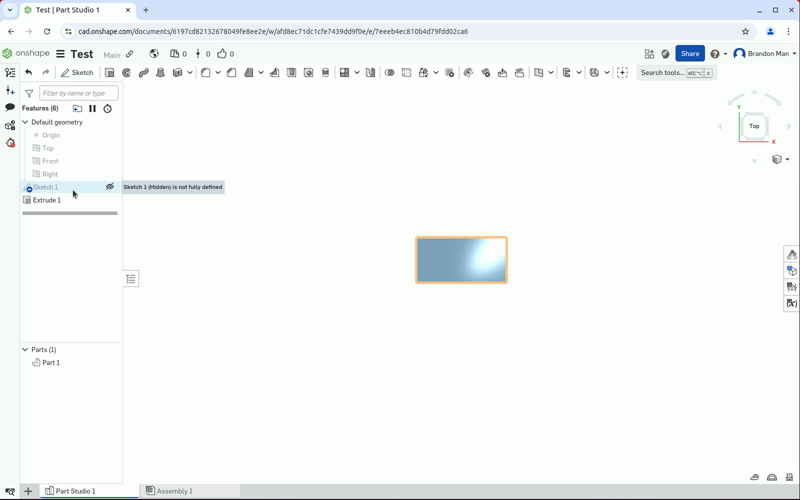
click(73, 189)
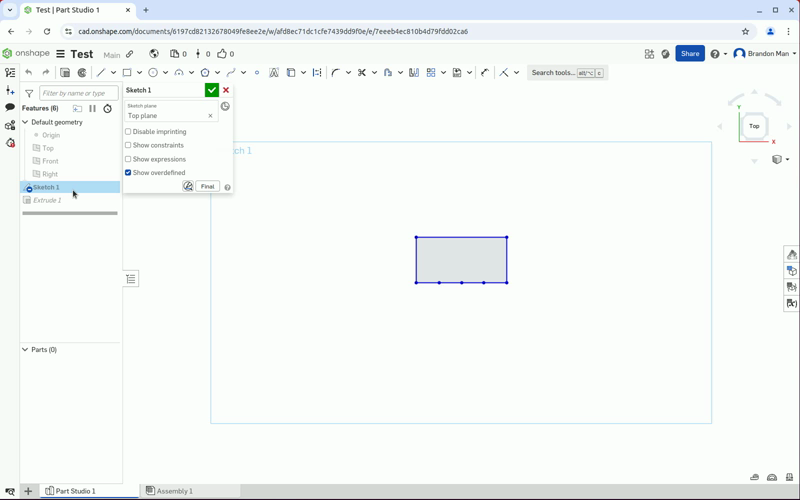
mouse_move(229, 92)
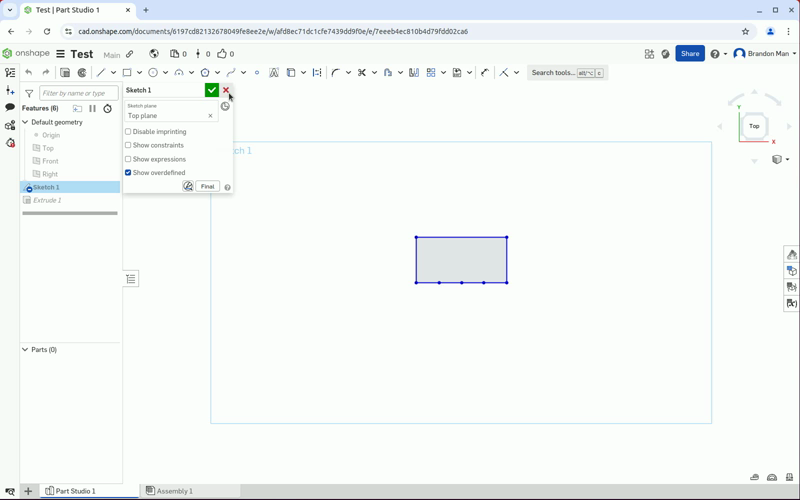
click(229, 92)
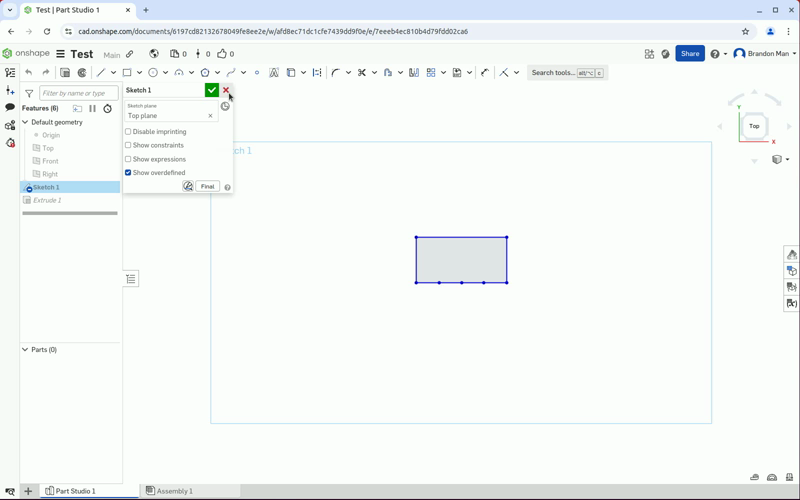
key(shift+s)
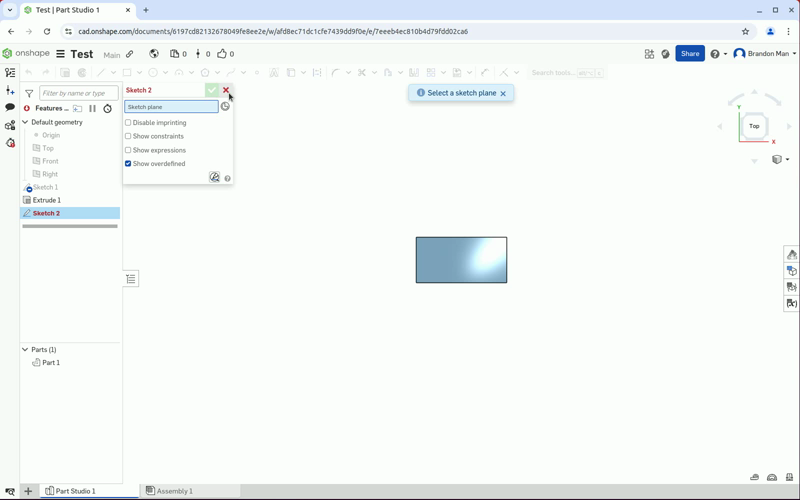
mouse_move(73, 150)
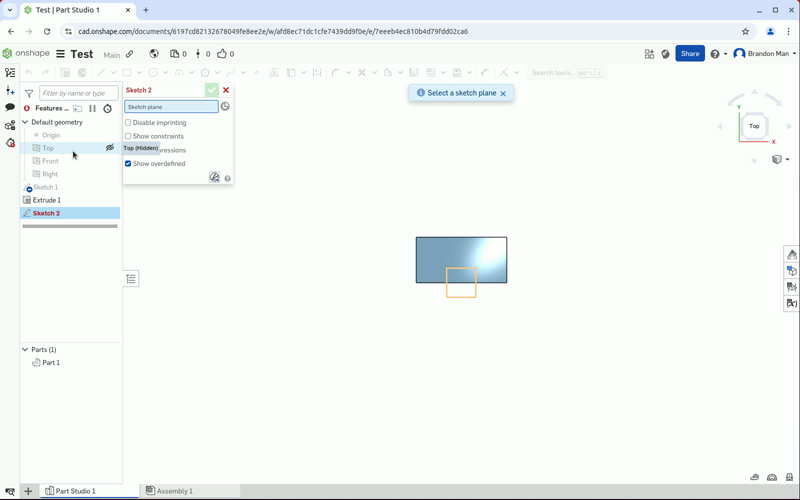
click(73, 150)
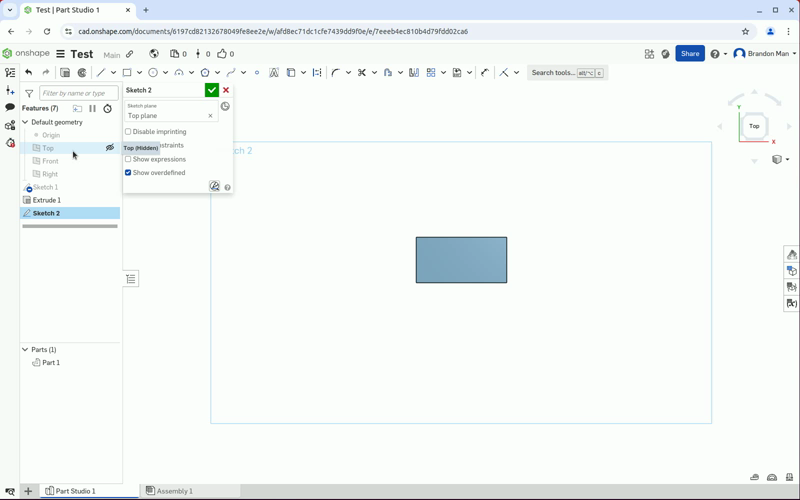
mouse_move(73, 352)
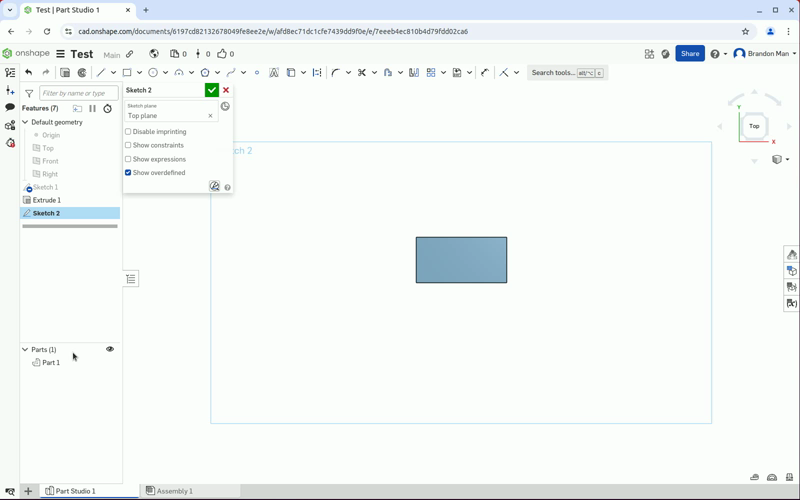
key(y)
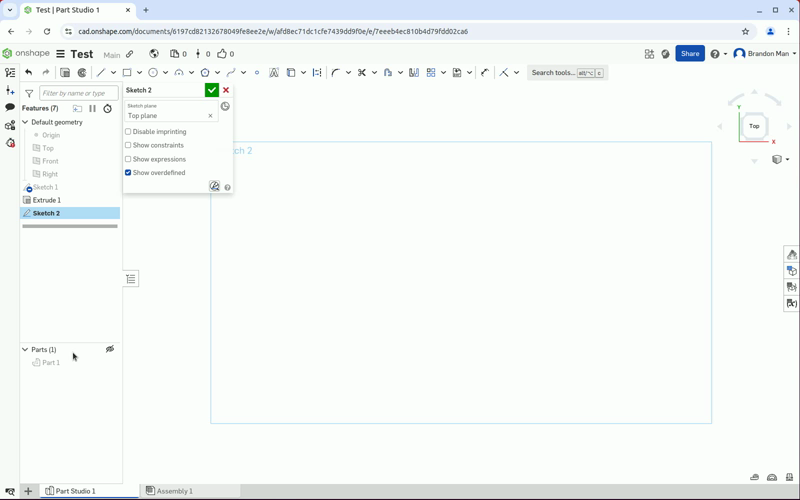
key(l)
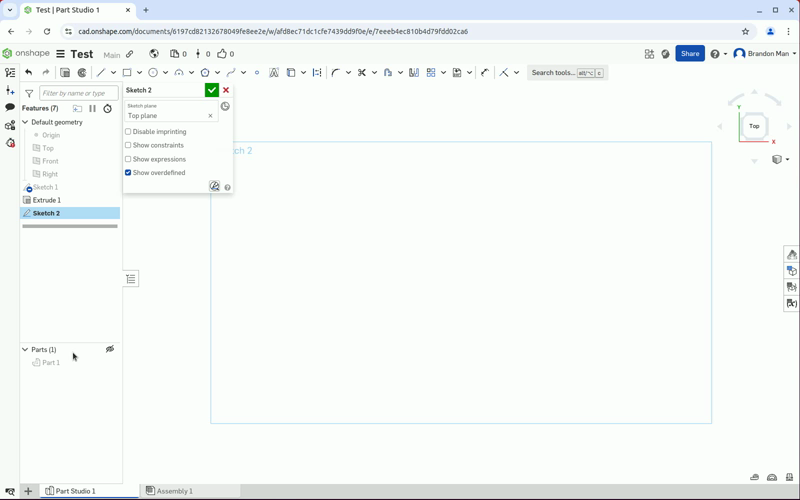
key_down(shift)
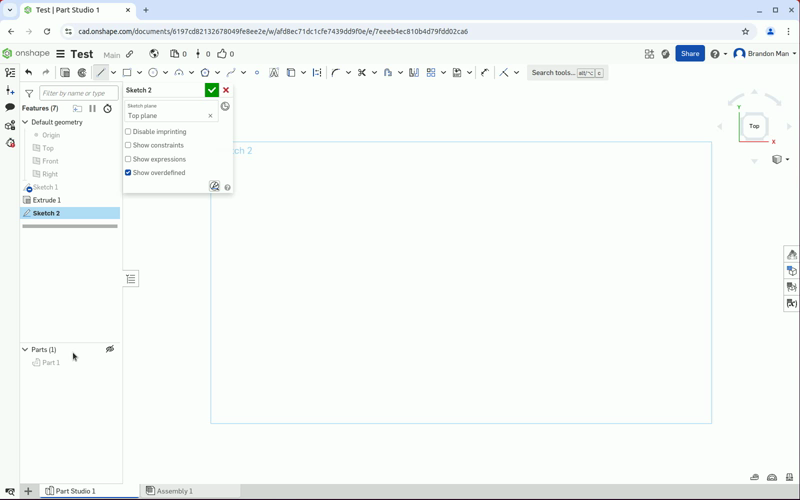
mouse_move(438, 373)
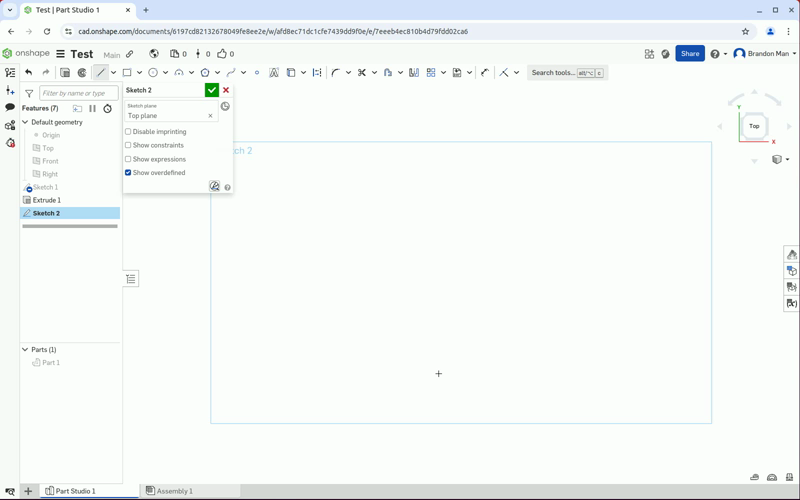
click(438, 373)
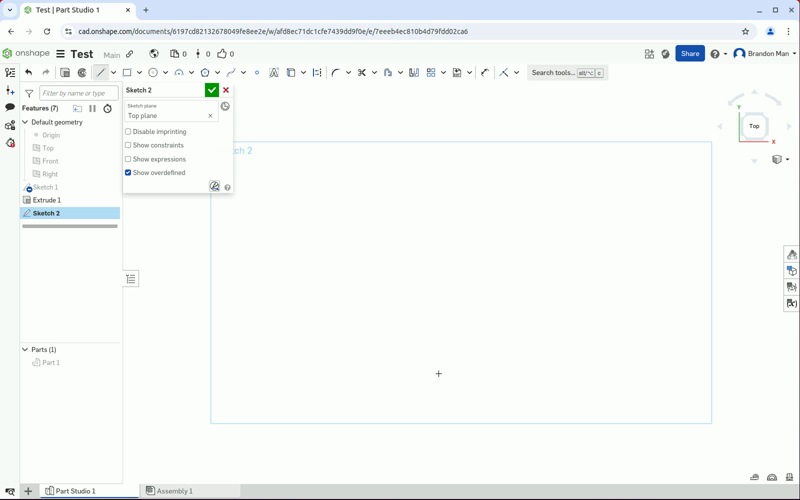
key_up(shift)
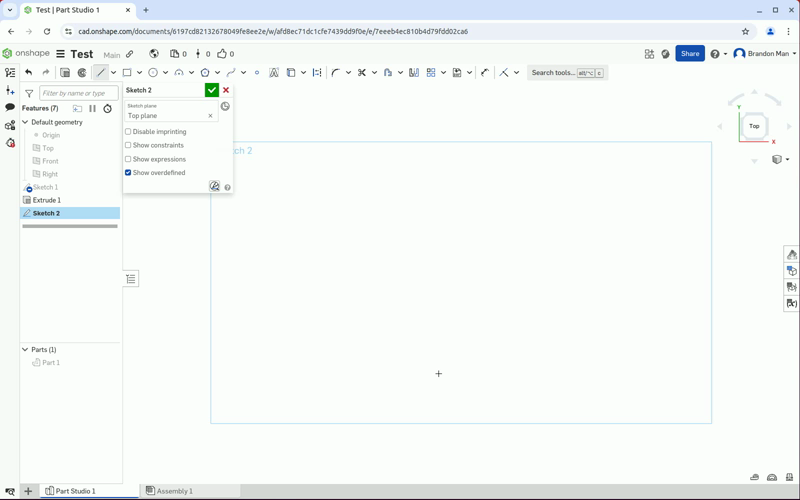
key_down(shift)
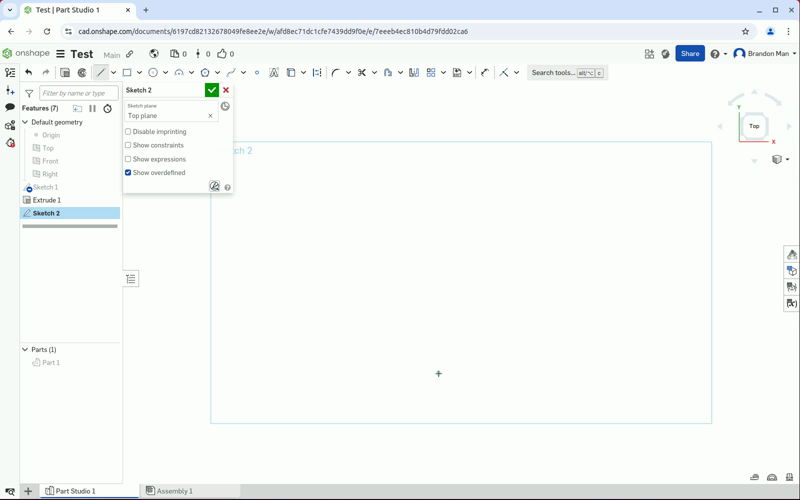
mouse_move(468, 373)
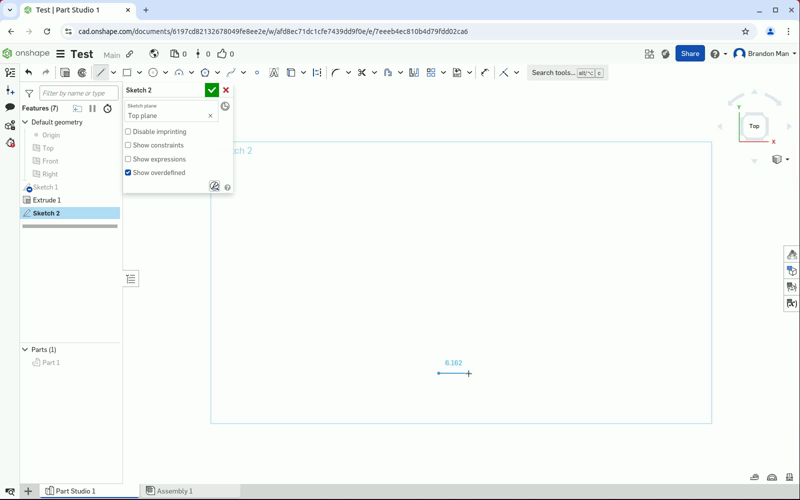
mouse_move(484, 373)
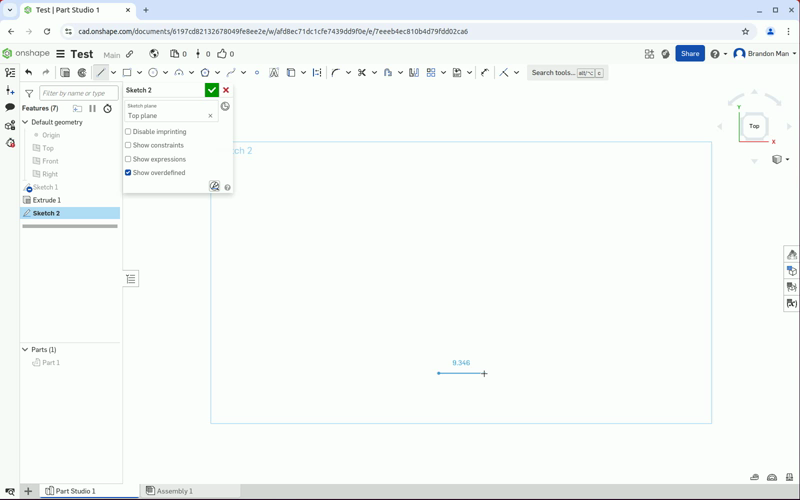
click(484, 373)
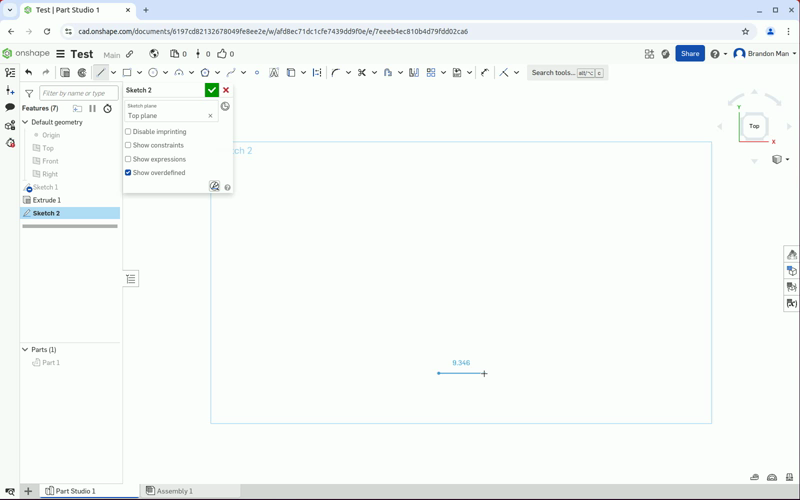
key_up(shift)
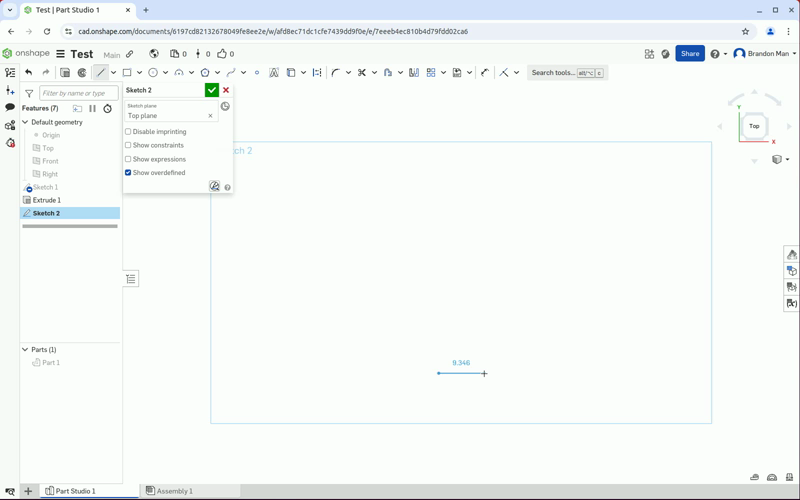
key_down(shift)
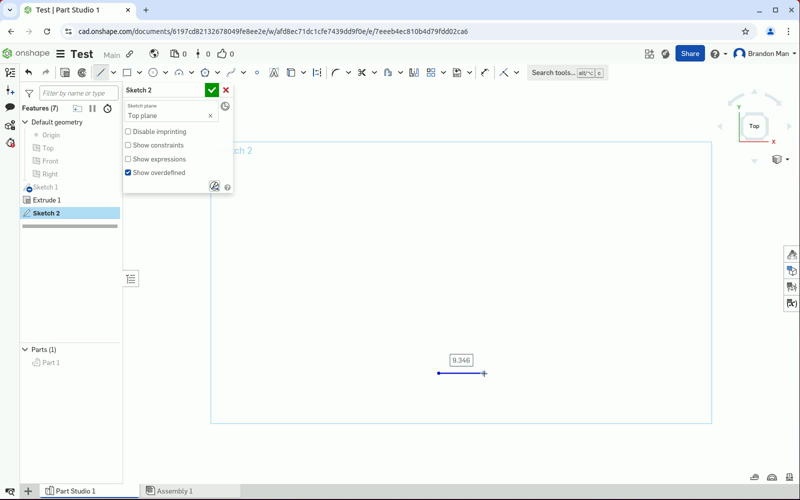
mouse_move(484, 282)
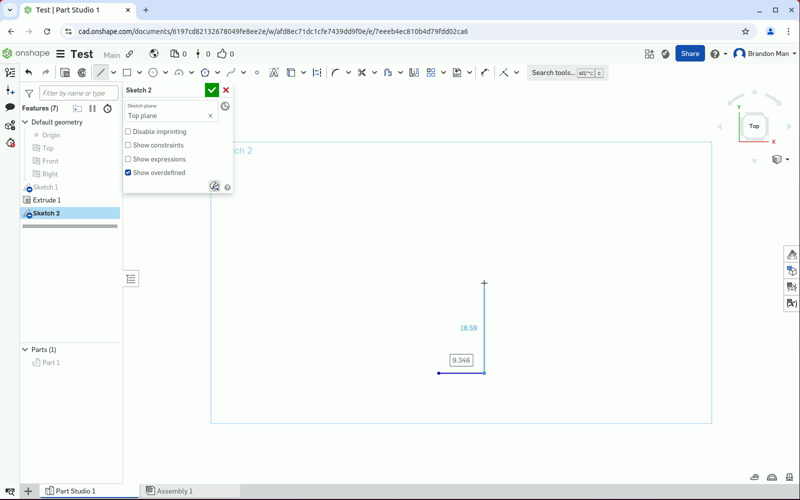
click(484, 282)
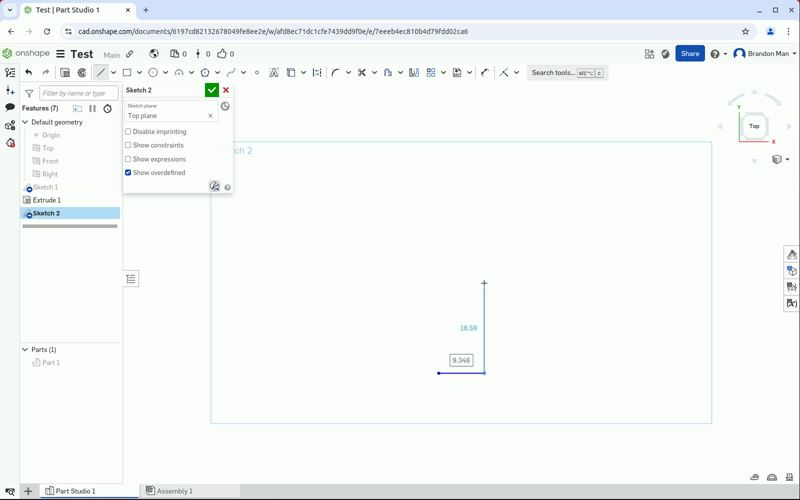
key_up(shift)
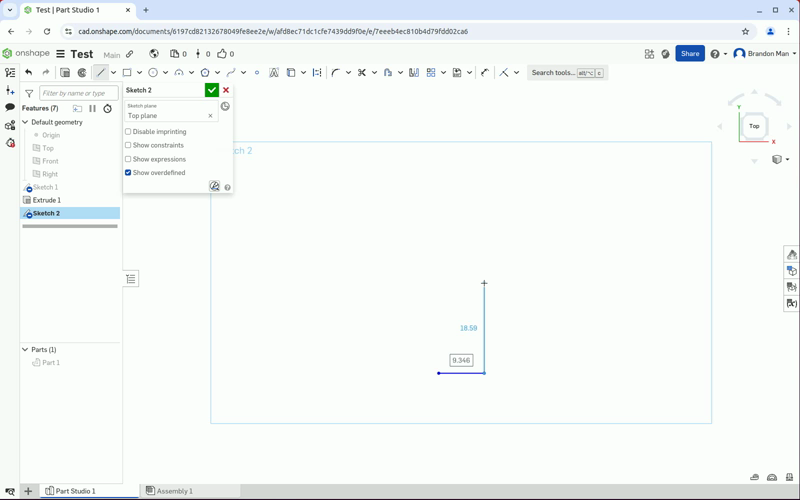
key_down(shift)
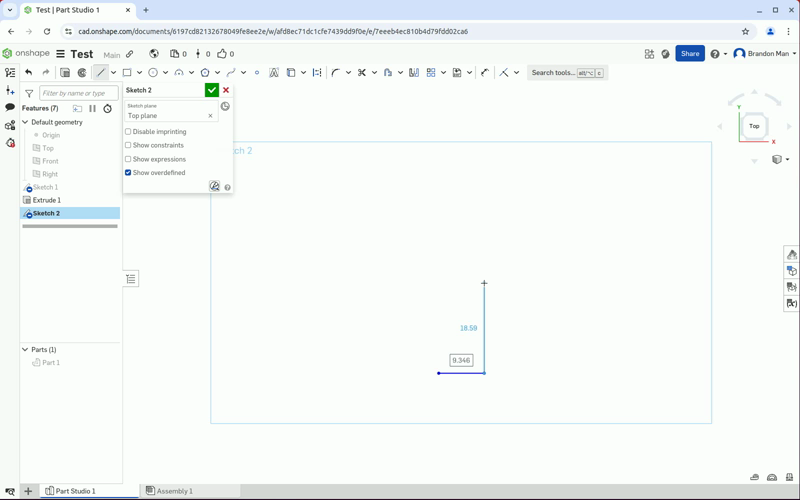
mouse_move(514, 282)
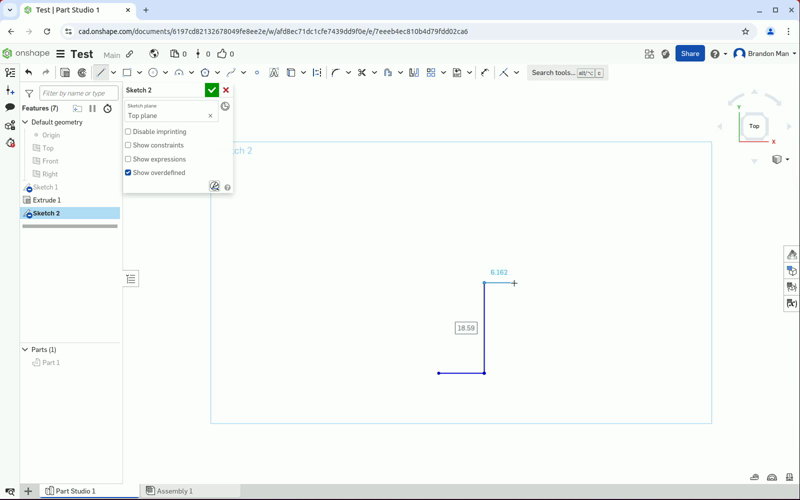
mouse_move(461, 282)
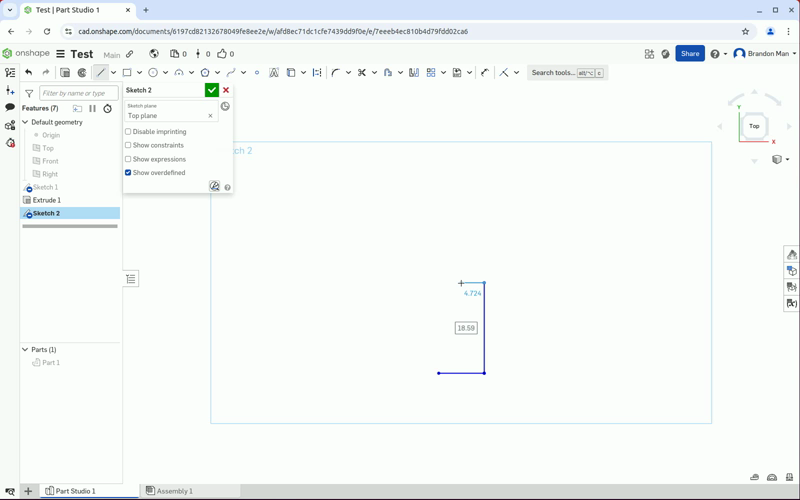
click(461, 282)
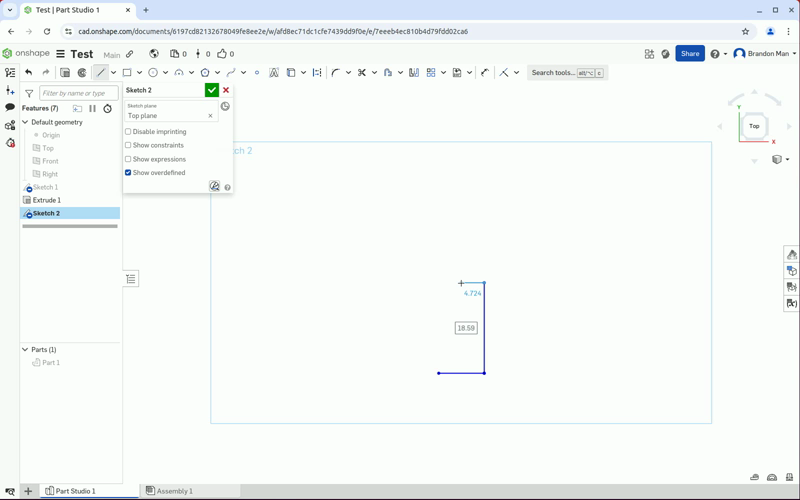
key_up(shift)
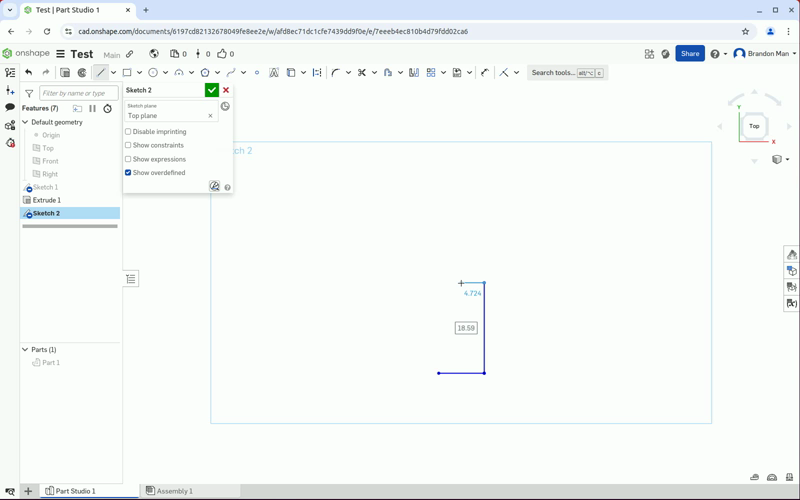
key_down(shift)
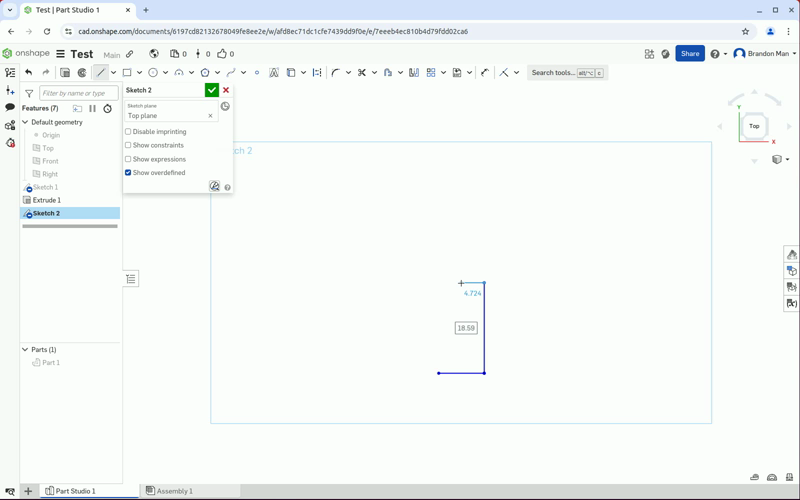
mouse_move(491, 282)
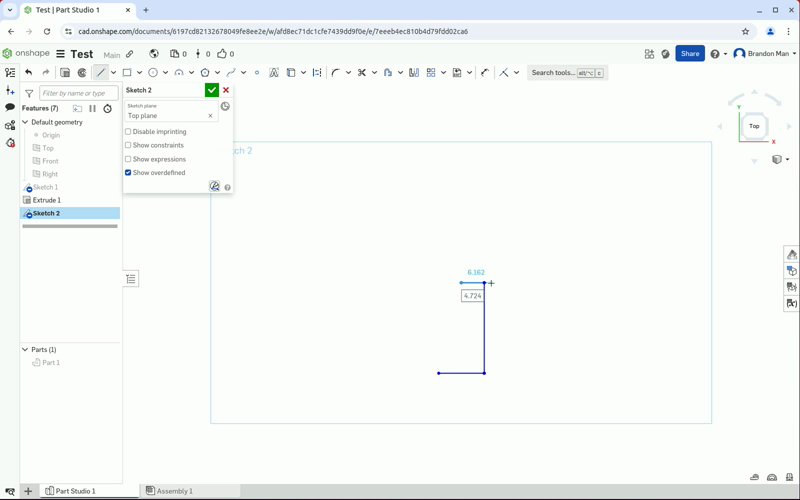
mouse_move(438, 282)
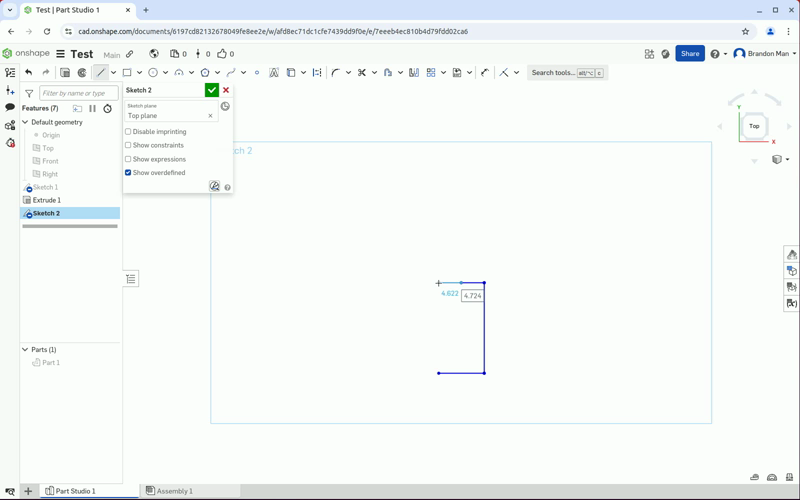
click(438, 282)
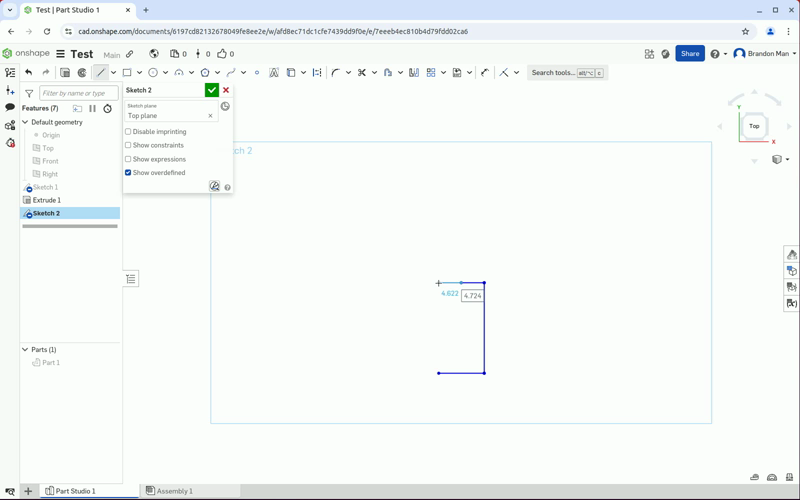
key_up(shift)
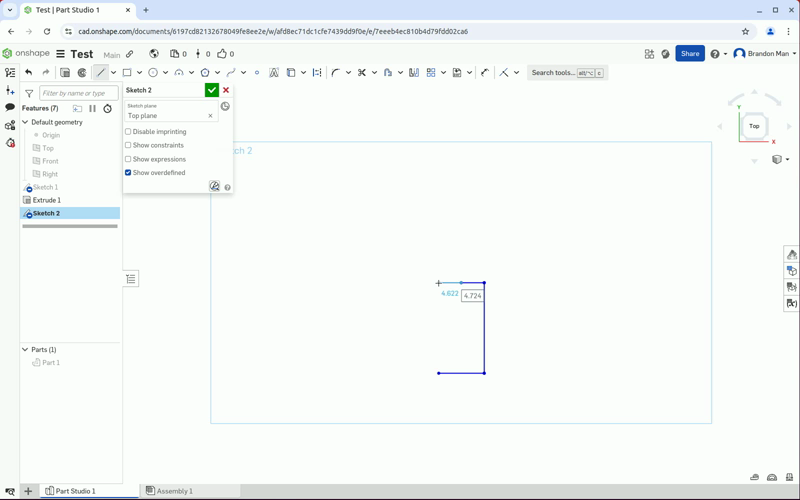
key_down(shift)
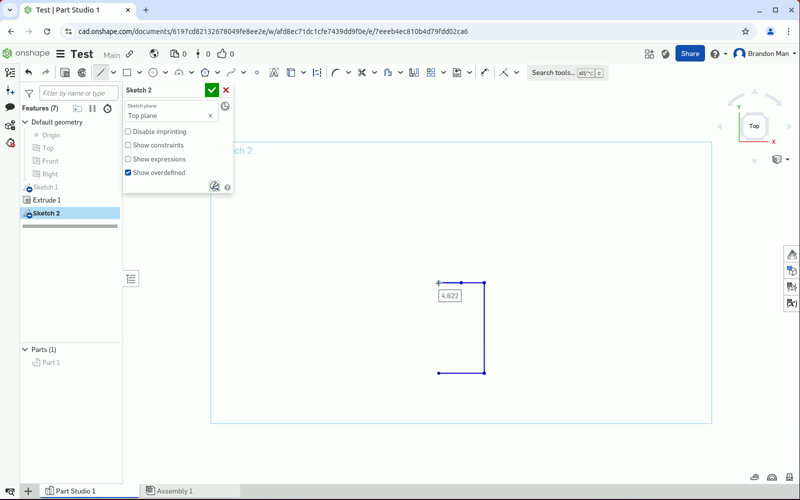
mouse_move(438, 373)
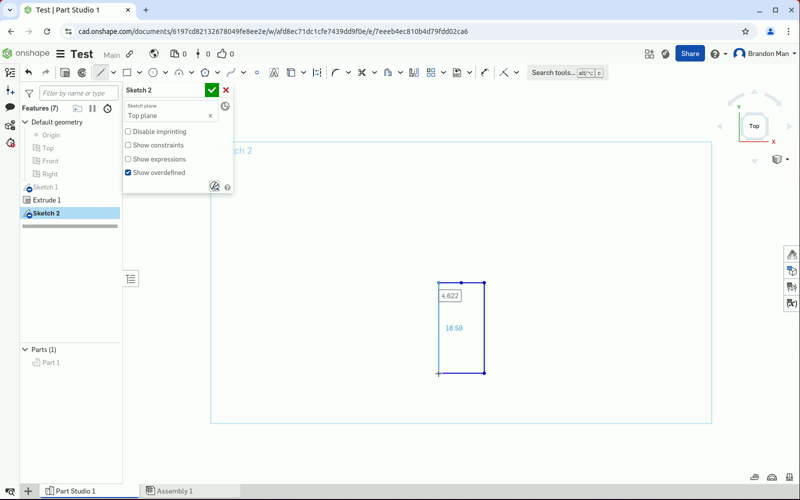
key_up(shift)
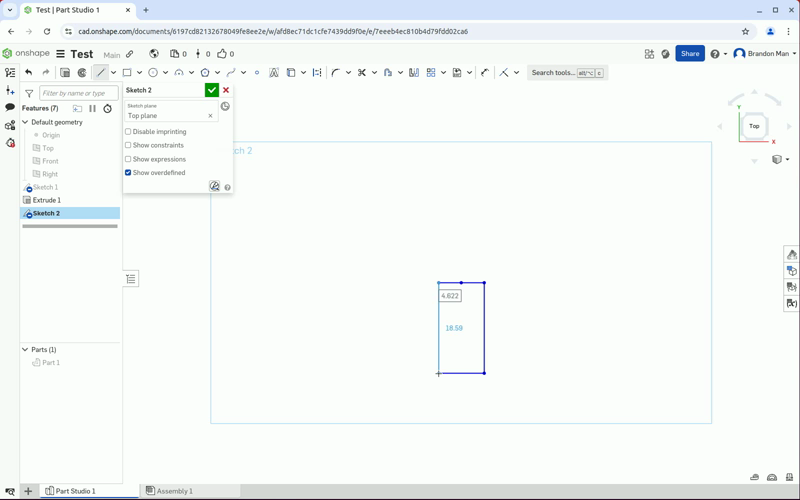
click(438, 373)
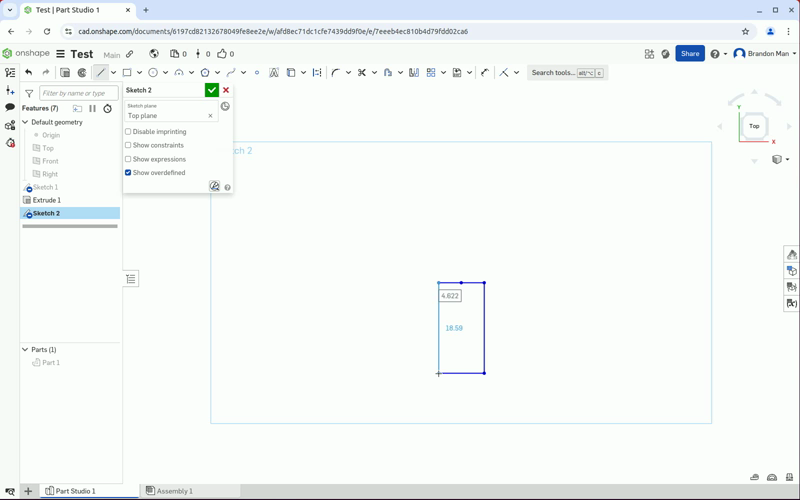
key(esc)
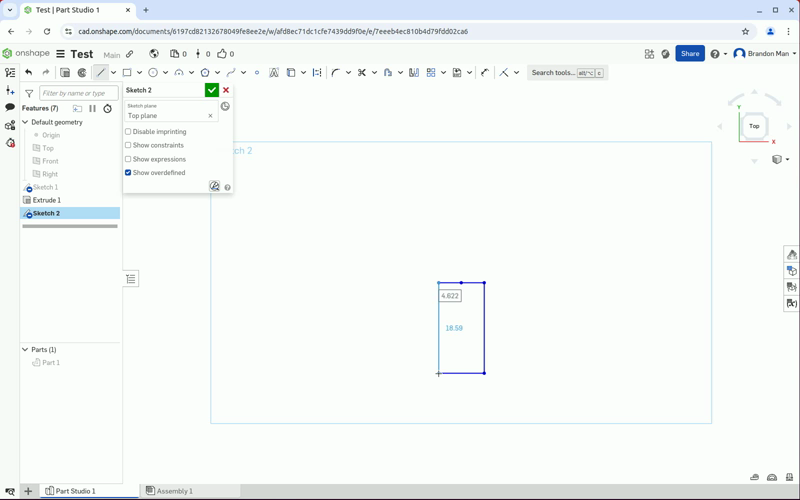
mouse_move(449, 306)
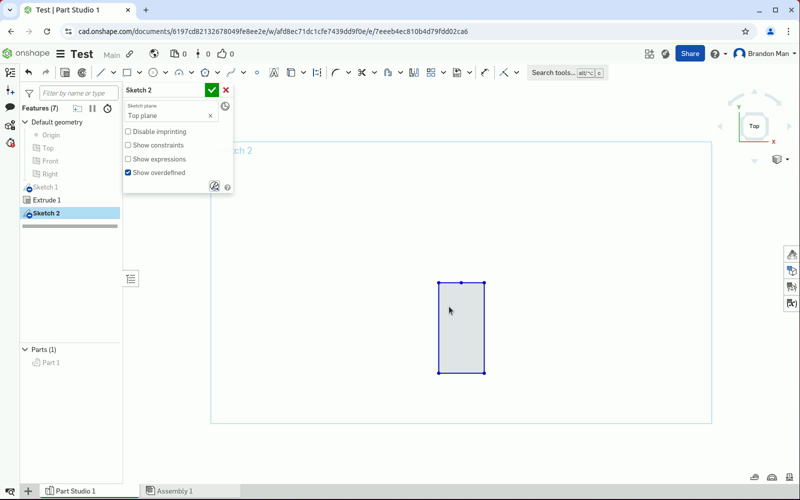
click(449, 306)
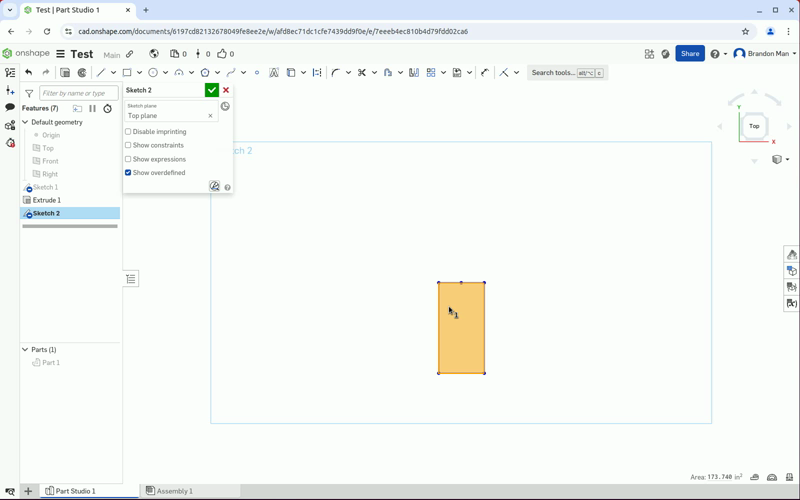
mouse_move(73, 352)
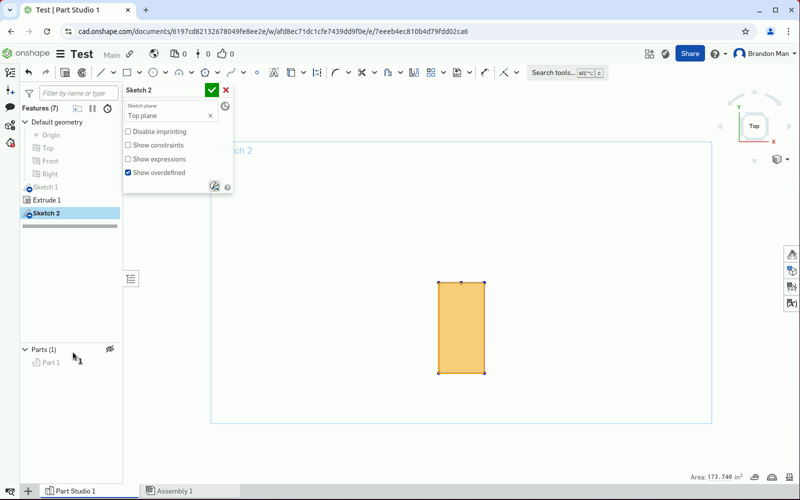
key(shift+y)
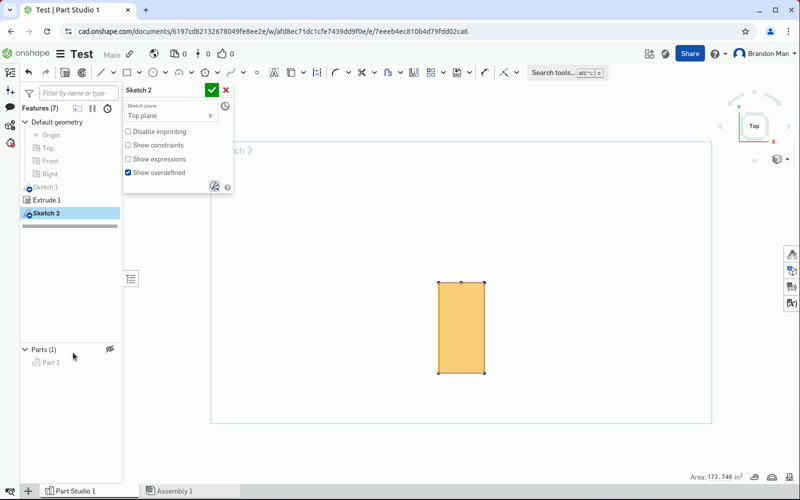
key(shift+e)
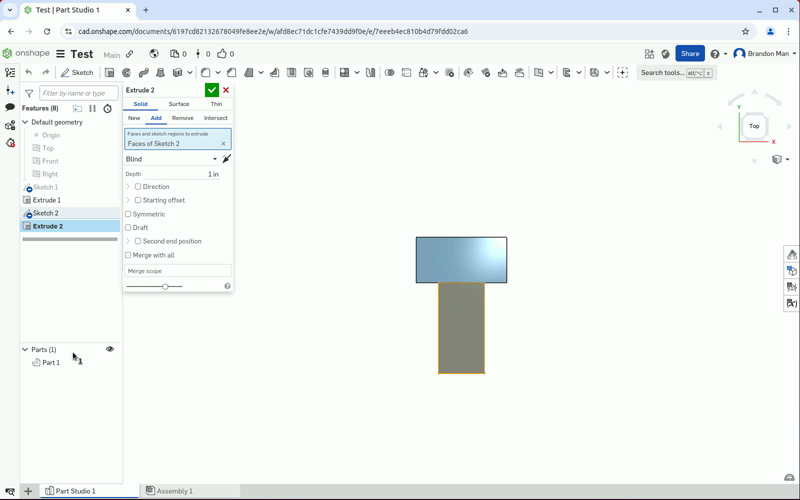
mouse_move(143, 106)
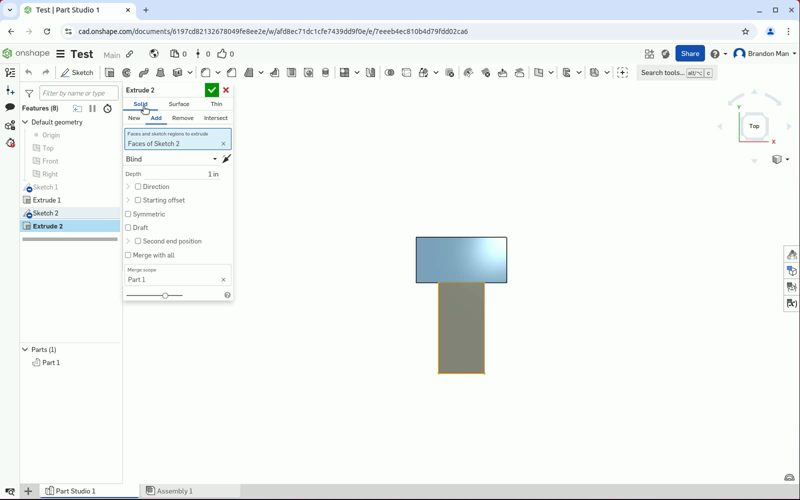
click(143, 106)
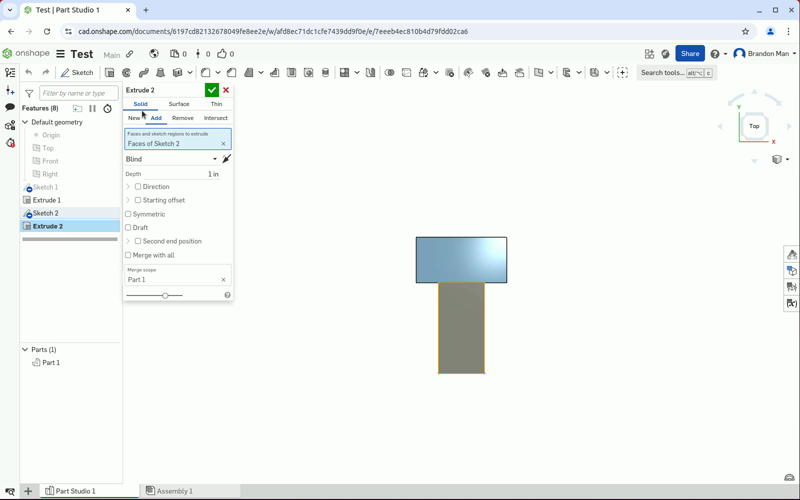
mouse_move(137, 120)
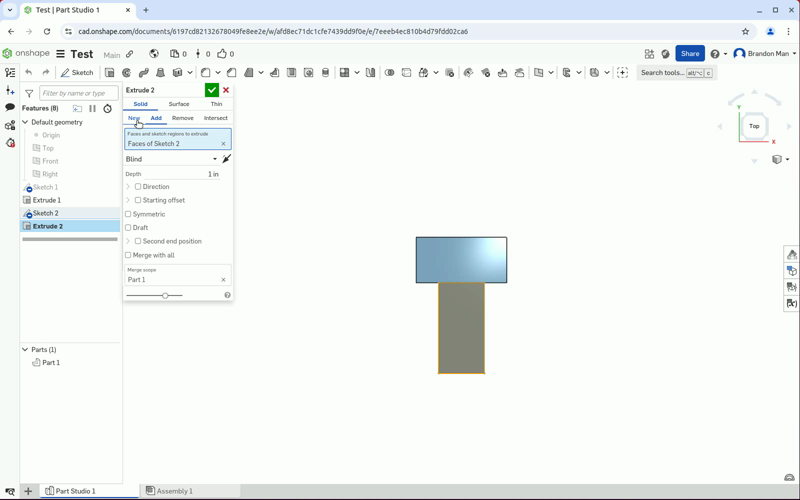
click(137, 120)
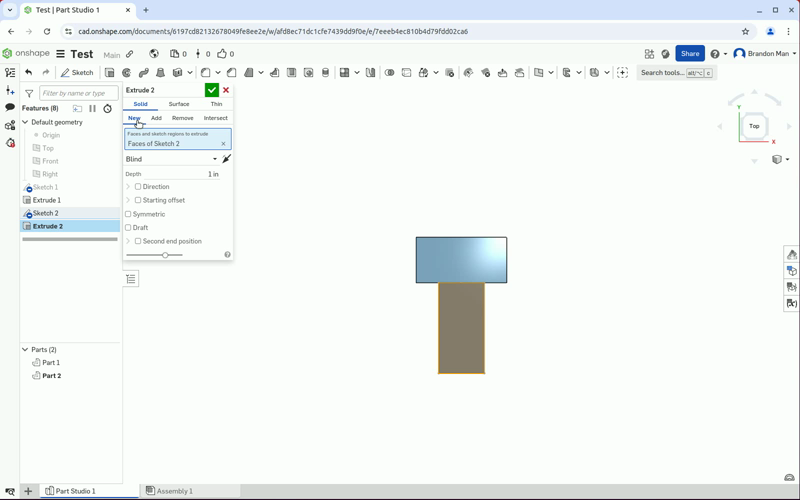
key(tab, 4)
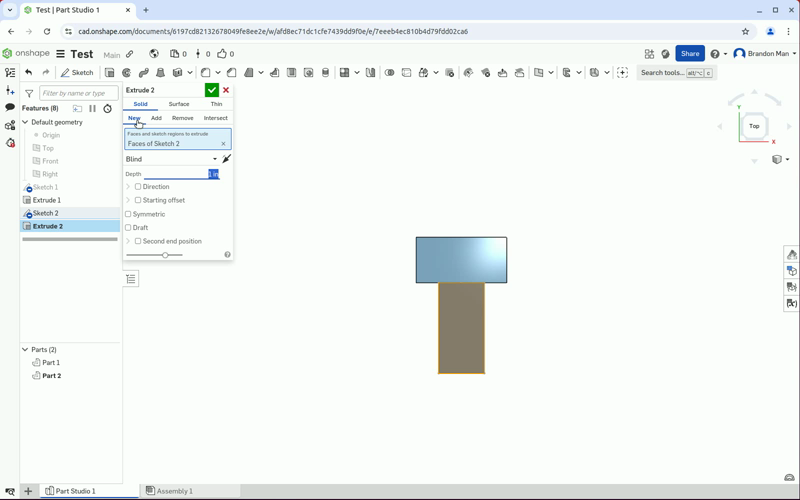
text(23.108)
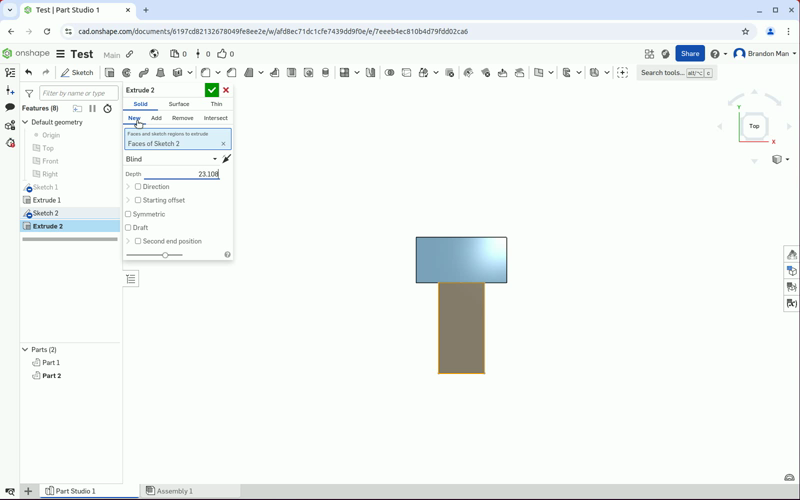
key(enter)
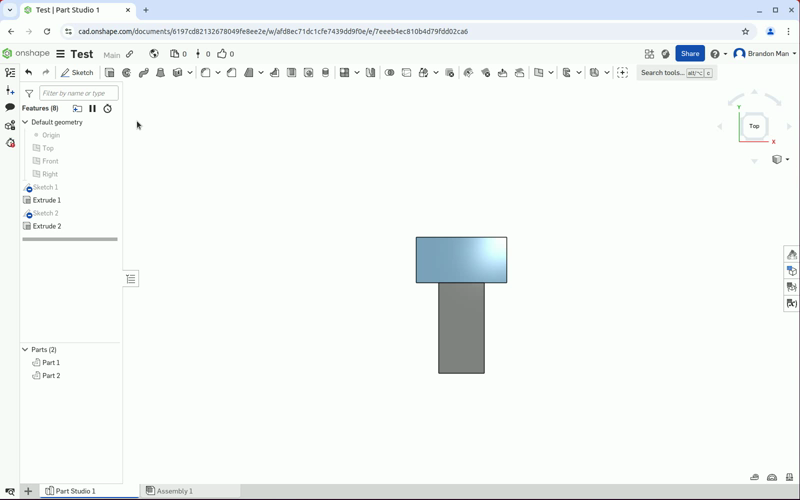
key(shift+h)
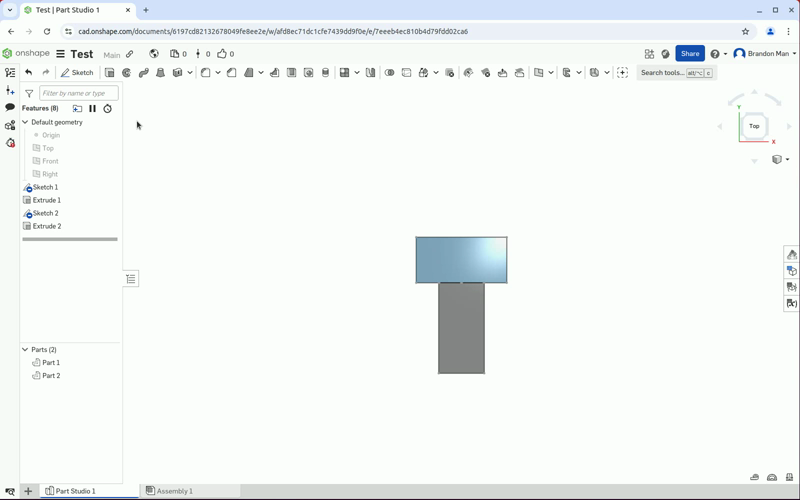
key(shift+h)
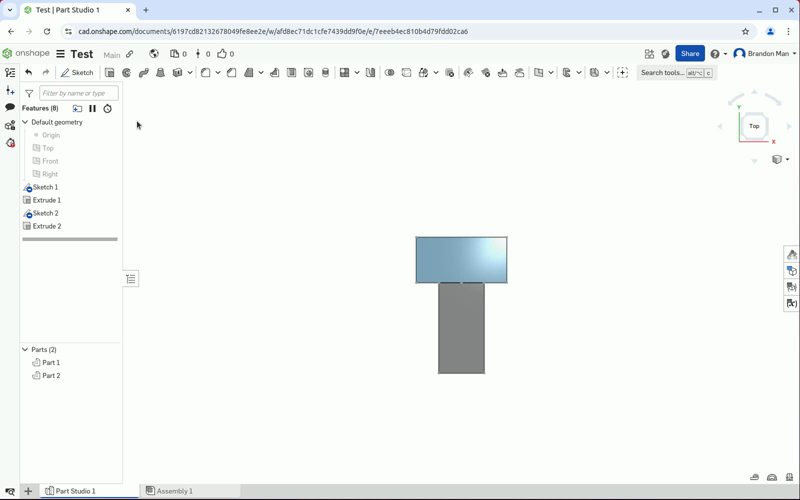
key(shift+7)
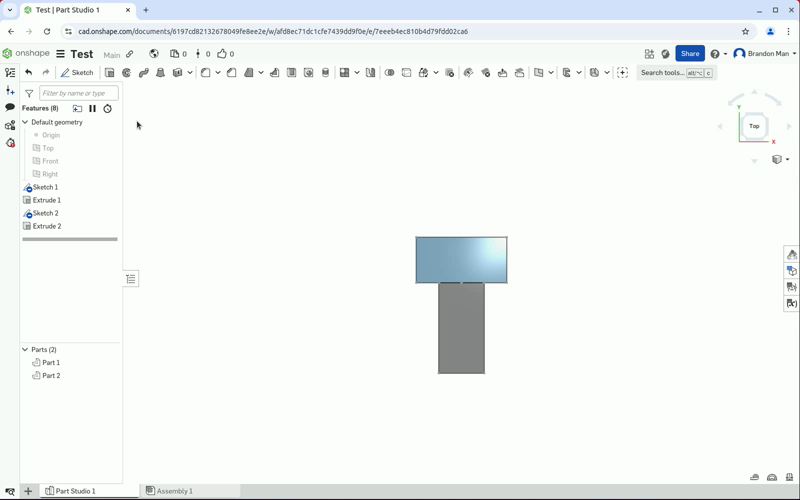
key(up, 3)
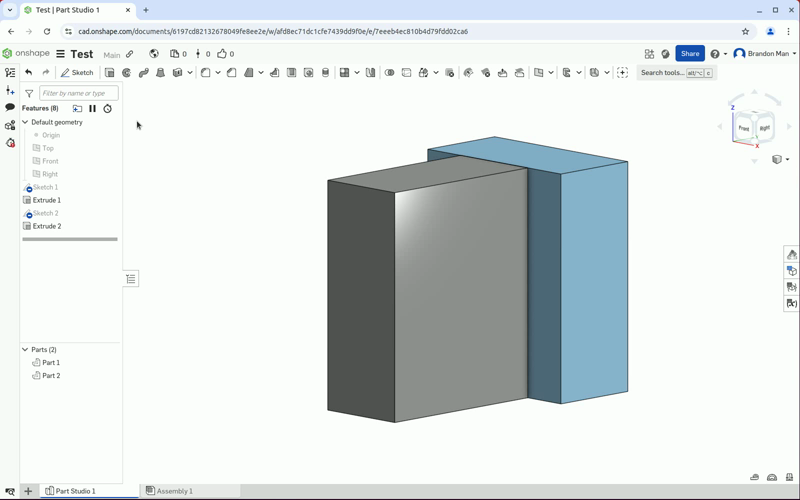
key(left, 3)
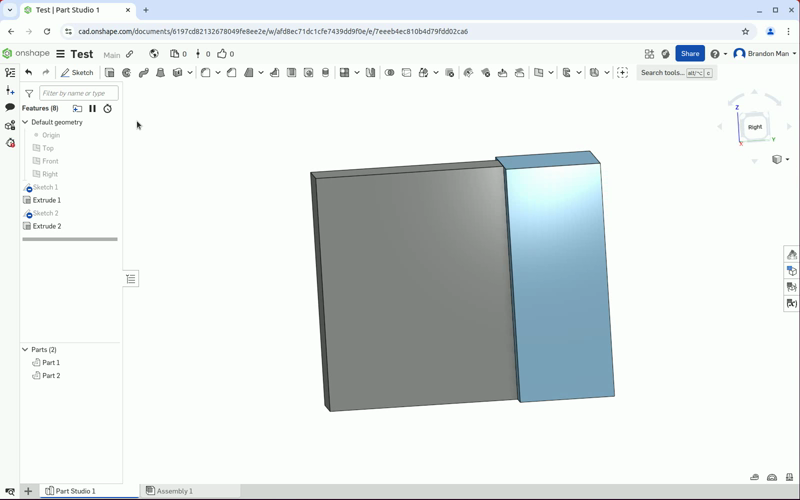
key(right, 3)
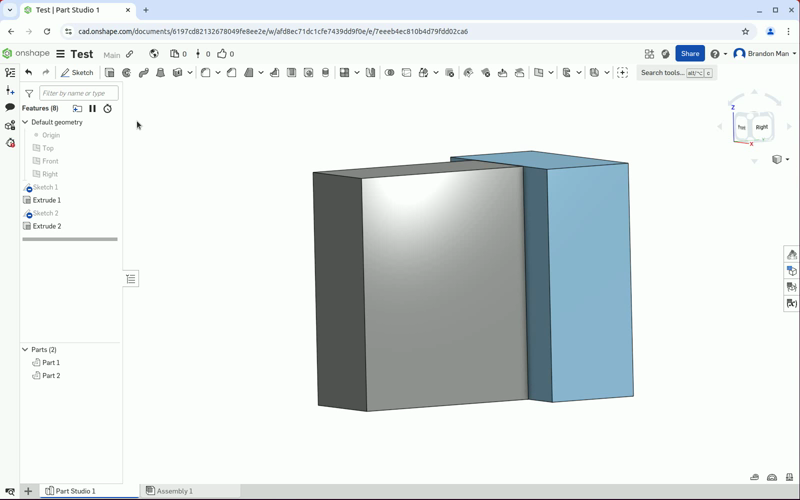
key(down, 3)
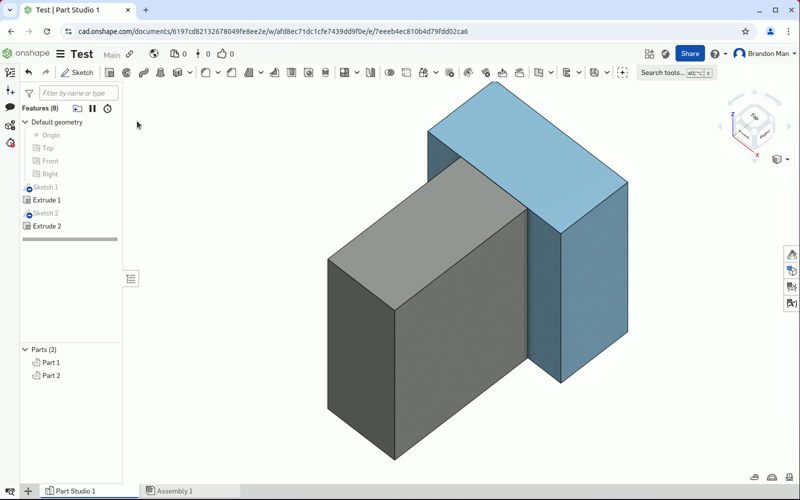
mouse_move(73, 189)
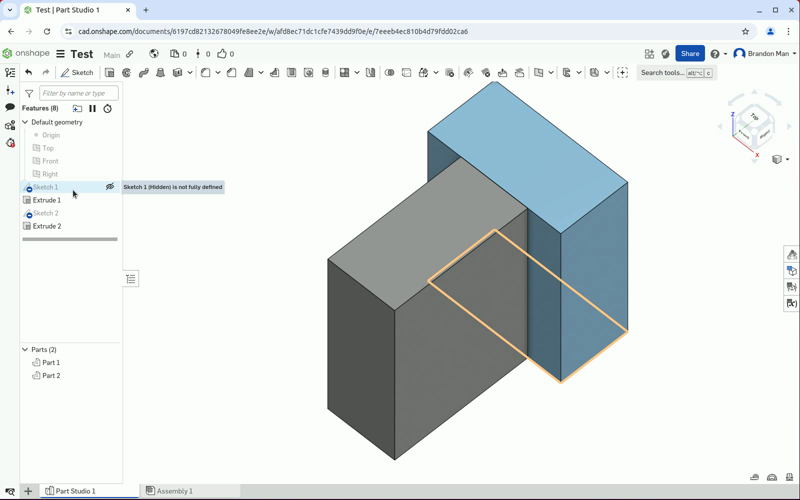
click(73, 189)